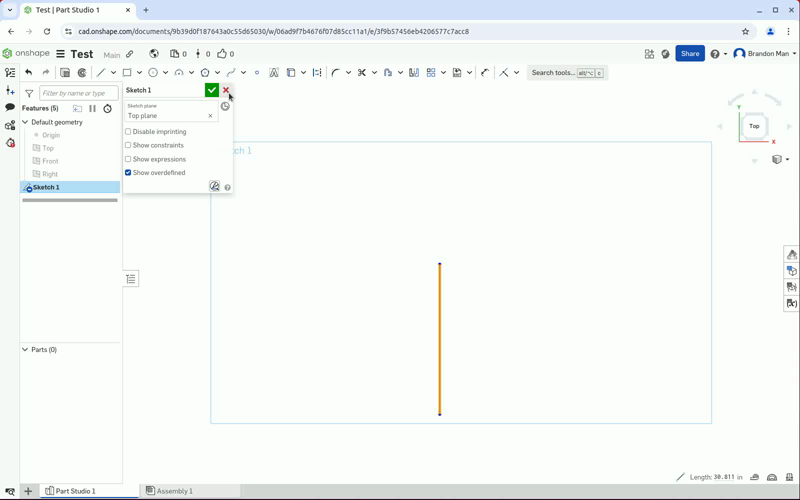
key(shift+h)
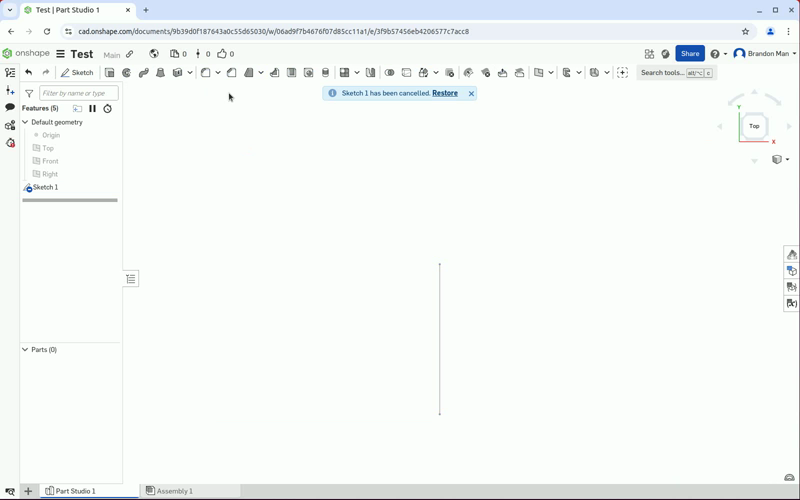
key(shift+s)
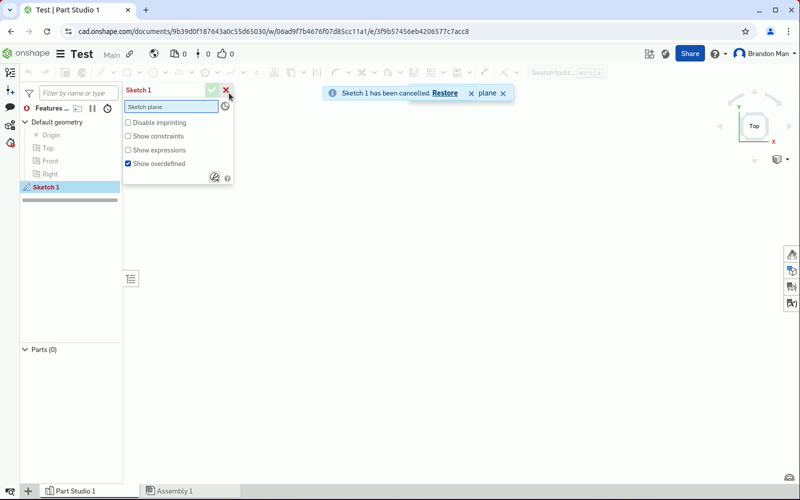
mouse_move(73, 150)
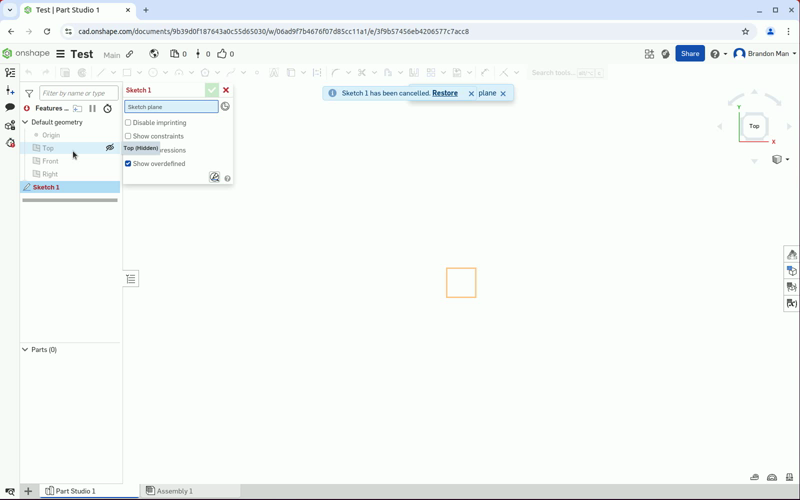
click(73, 150)
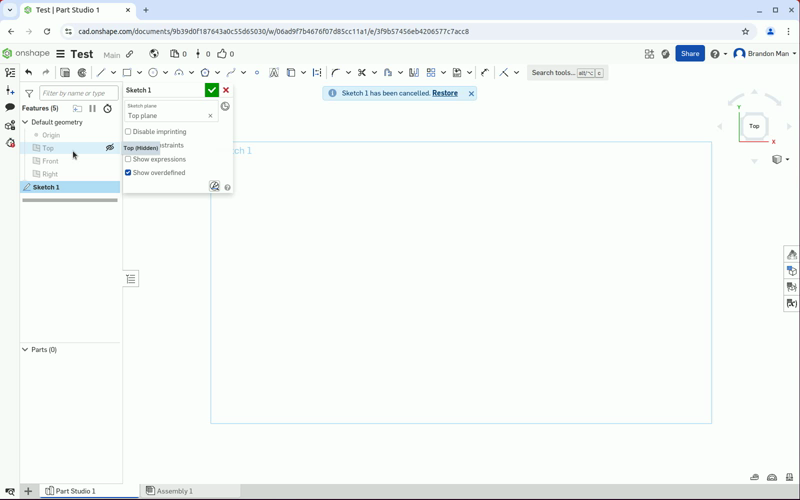
mouse_move(73, 352)
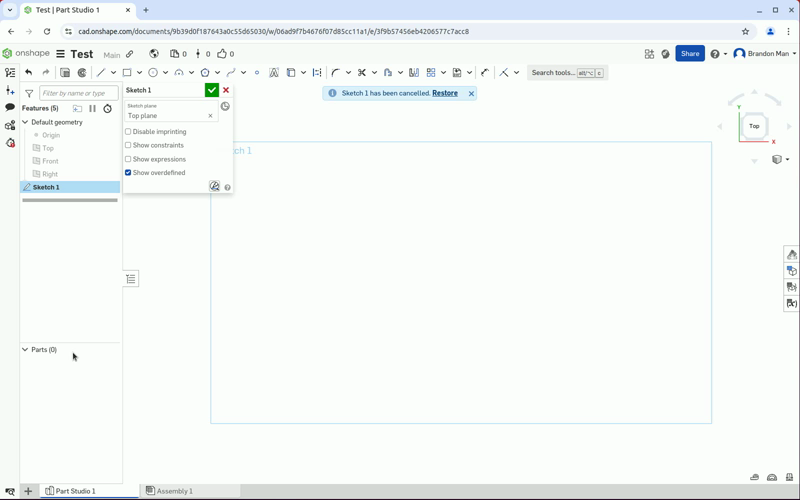
key(y)
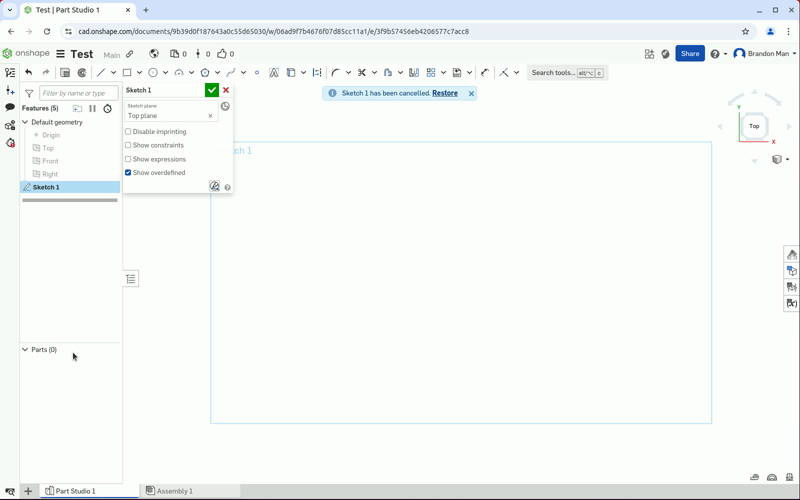
key(l)
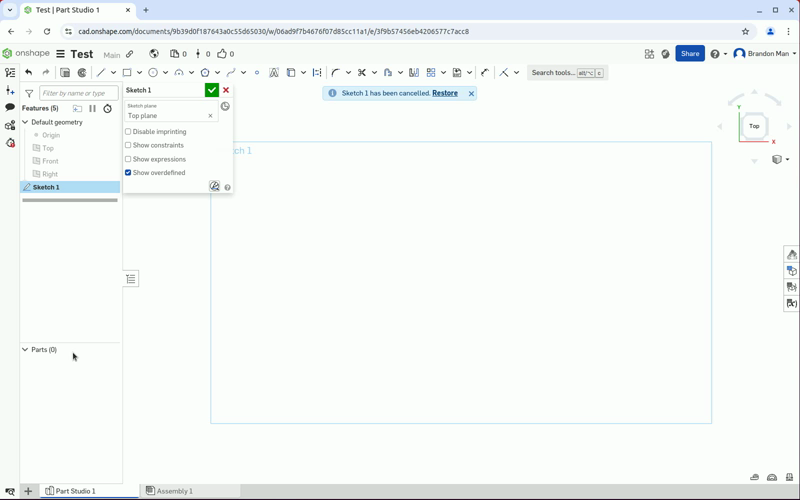
key_down(shift)
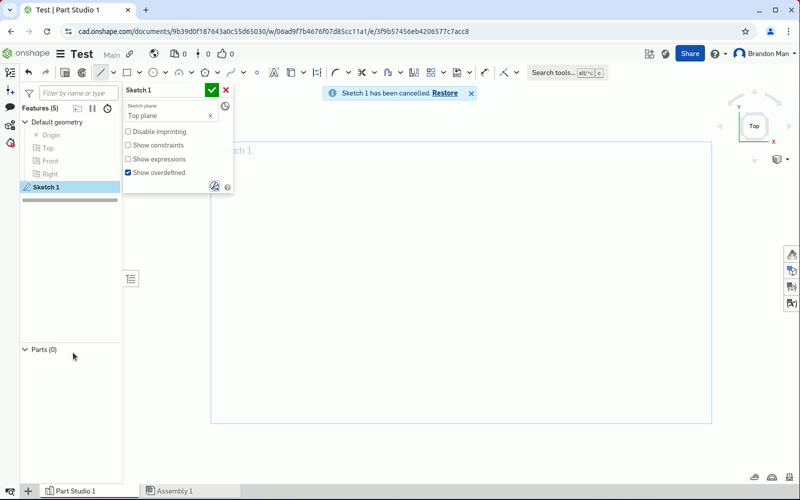
mouse_move(388, 395)
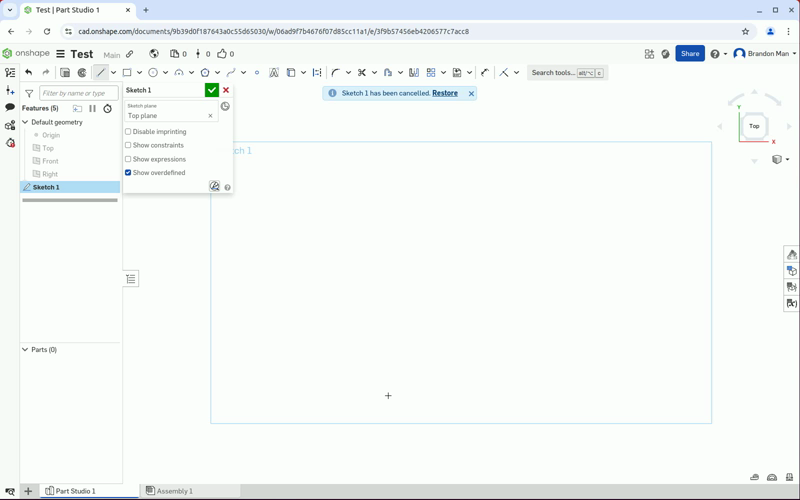
click(388, 395)
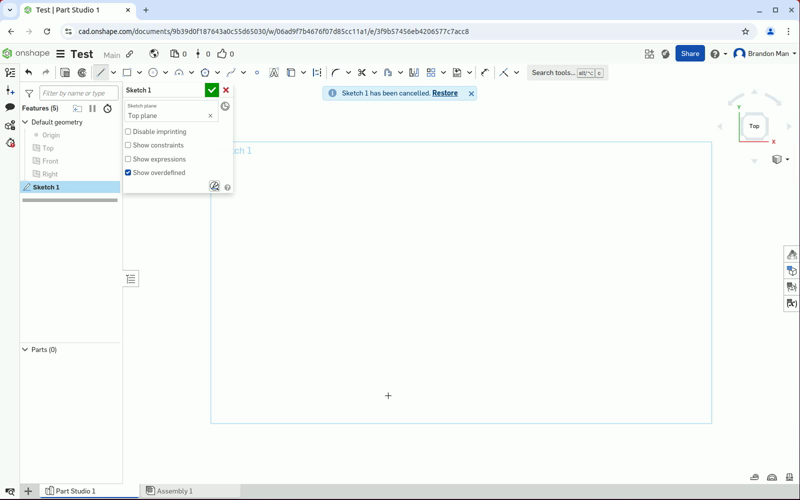
key_up(shift)
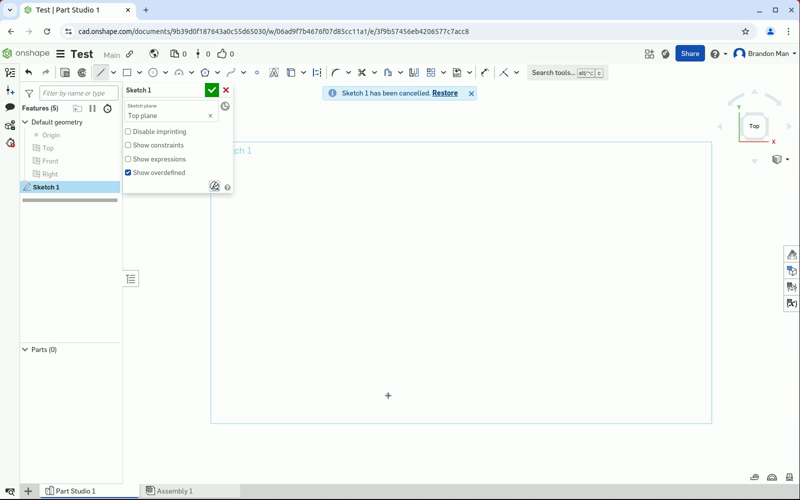
key_down(shift)
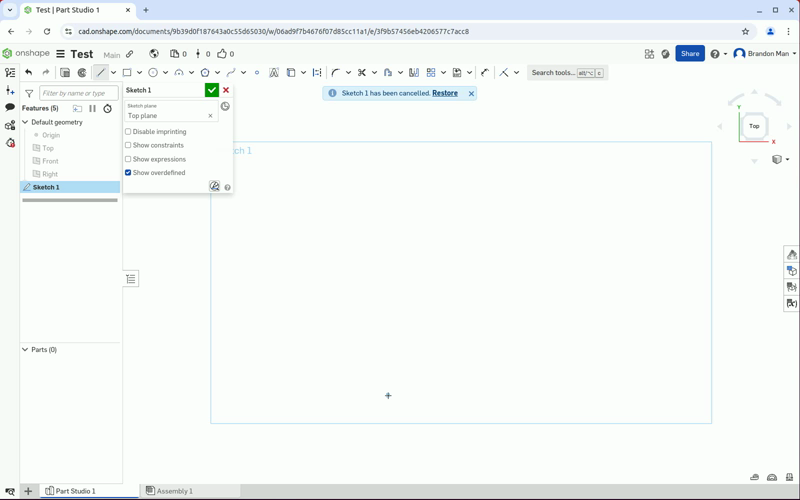
mouse_move(548, 395)
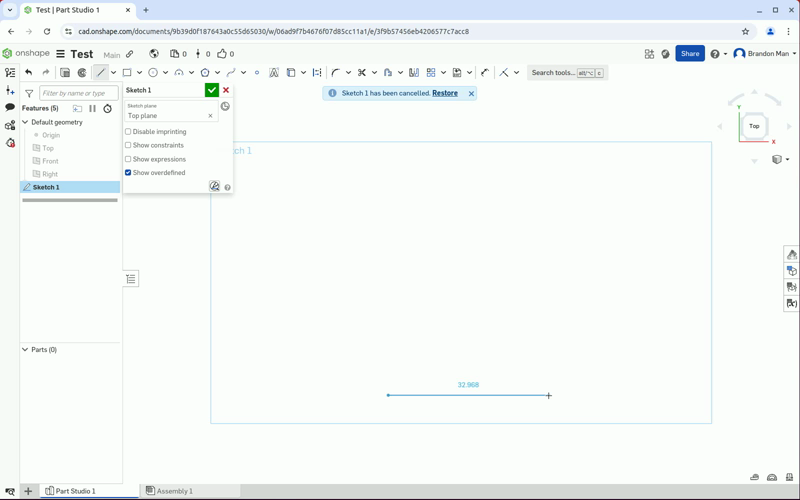
click(548, 395)
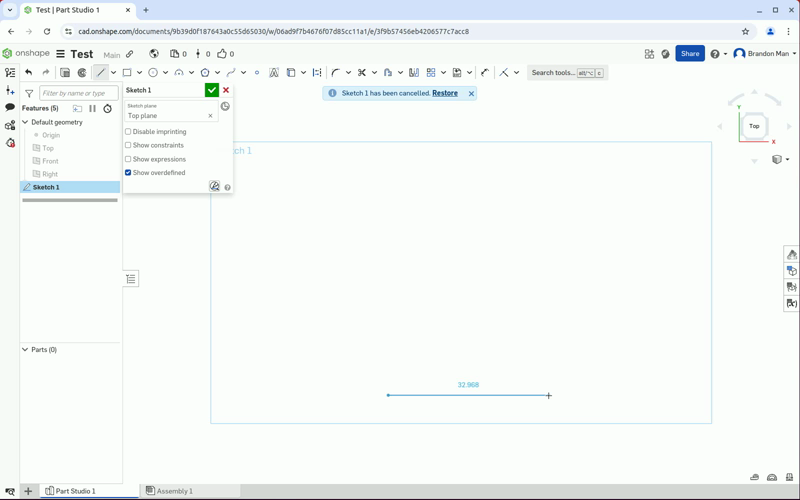
key_up(shift)
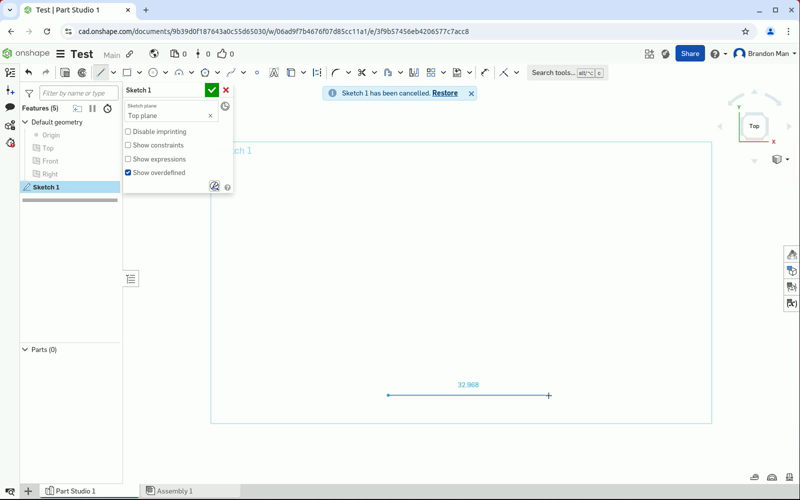
key_down(shift)
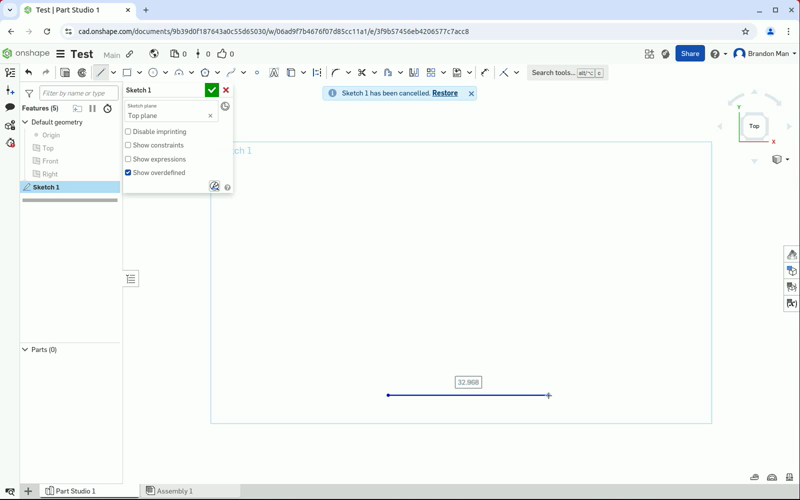
mouse_move(548, 229)
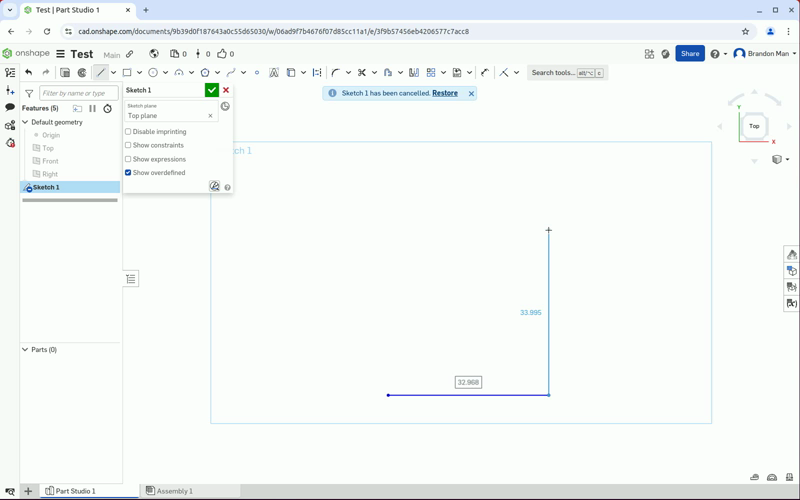
click(548, 229)
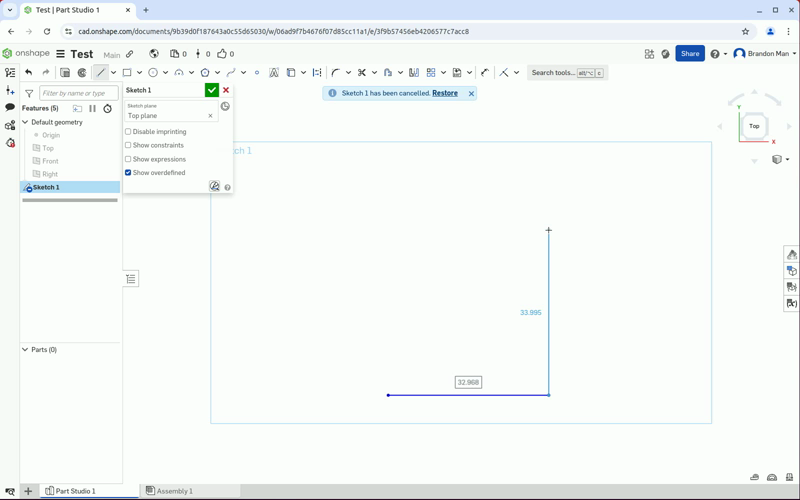
key_up(shift)
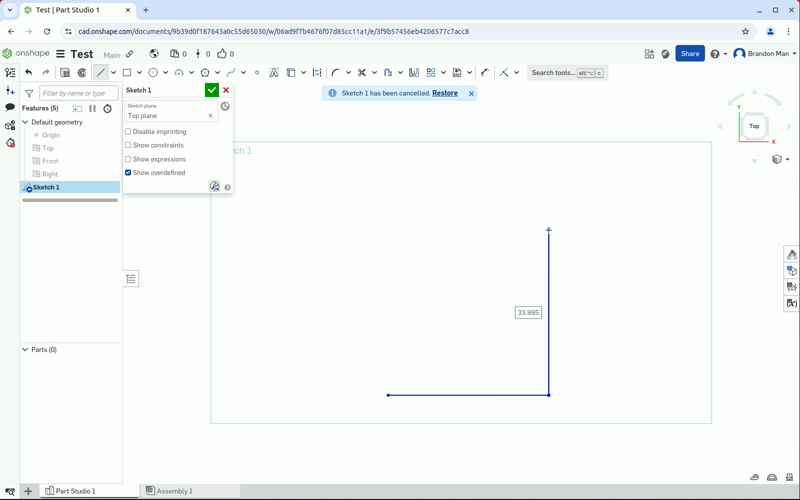
key_down(shift)
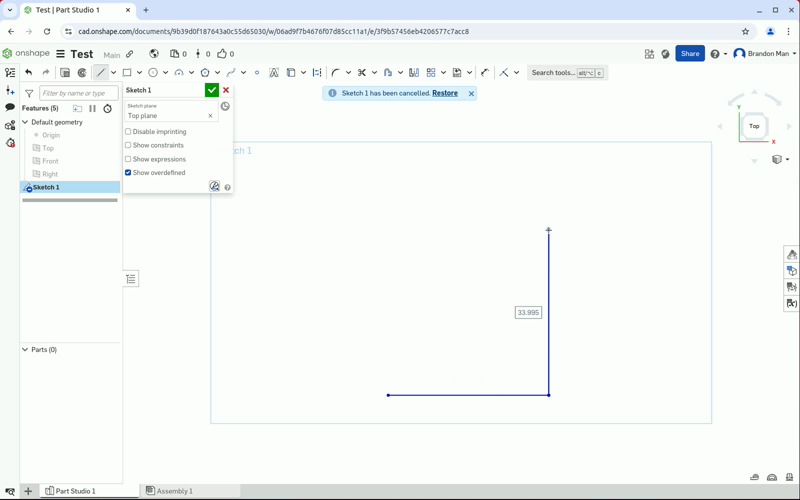
mouse_move(578, 229)
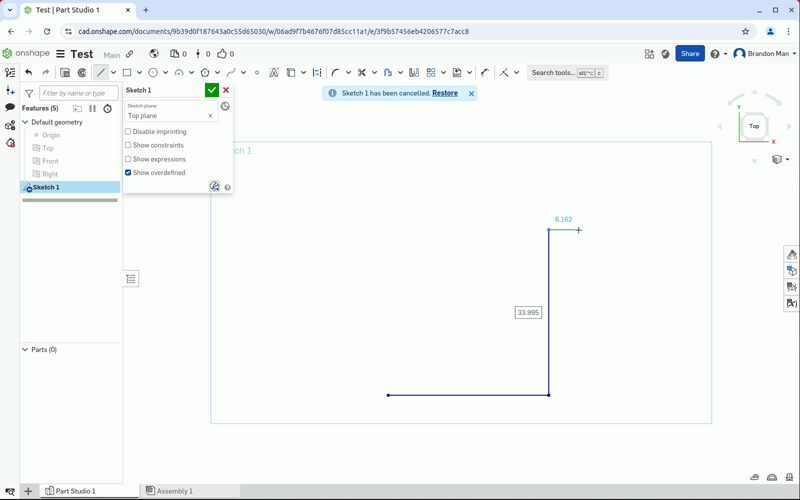
mouse_move(538, 229)
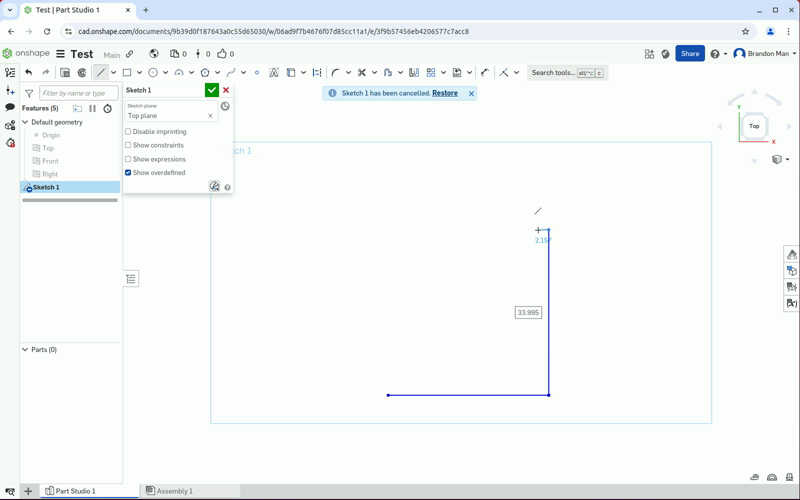
click(538, 229)
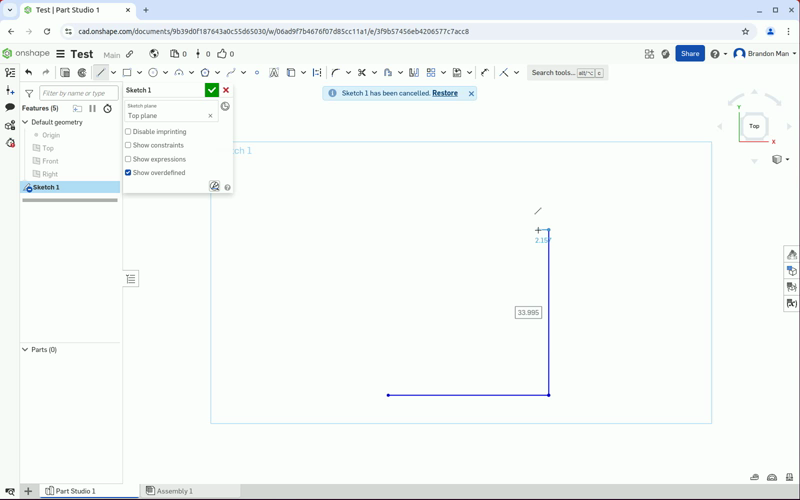
key_up(shift)
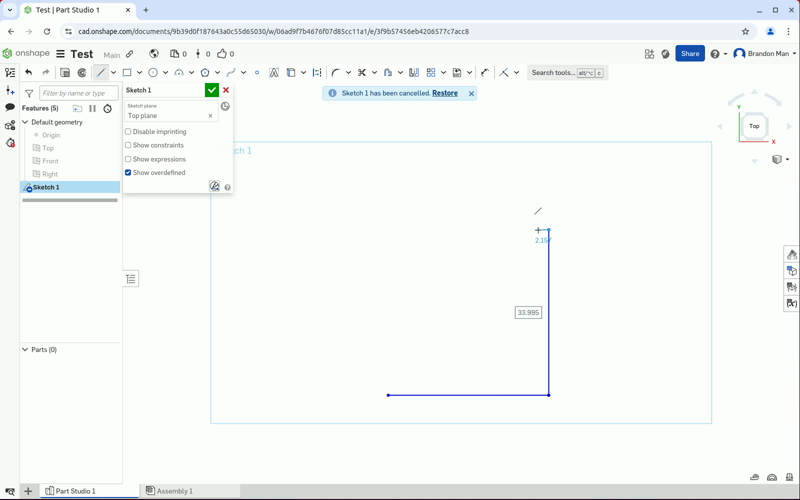
key_down(shift)
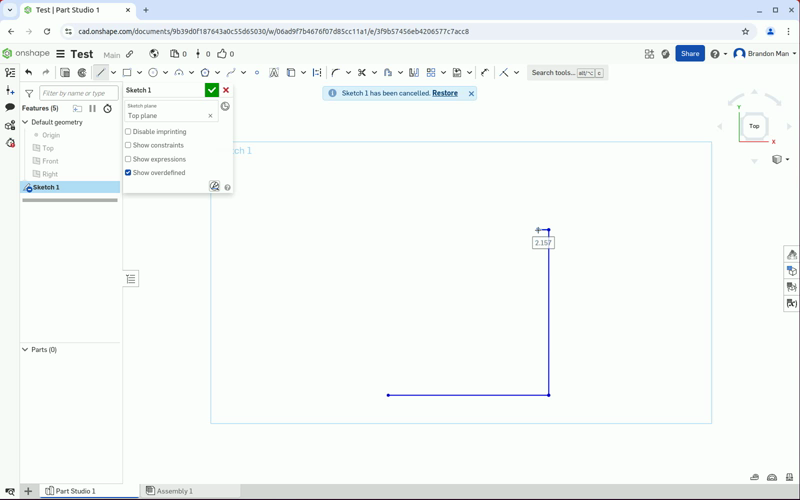
mouse_move(538, 384)
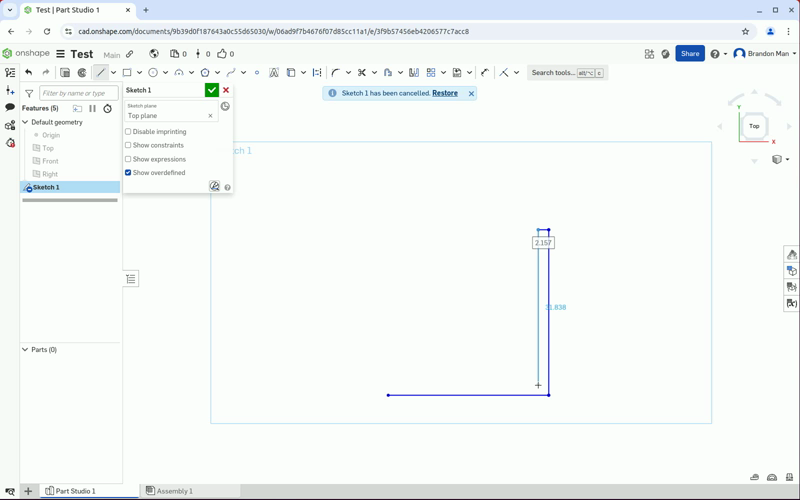
click(538, 384)
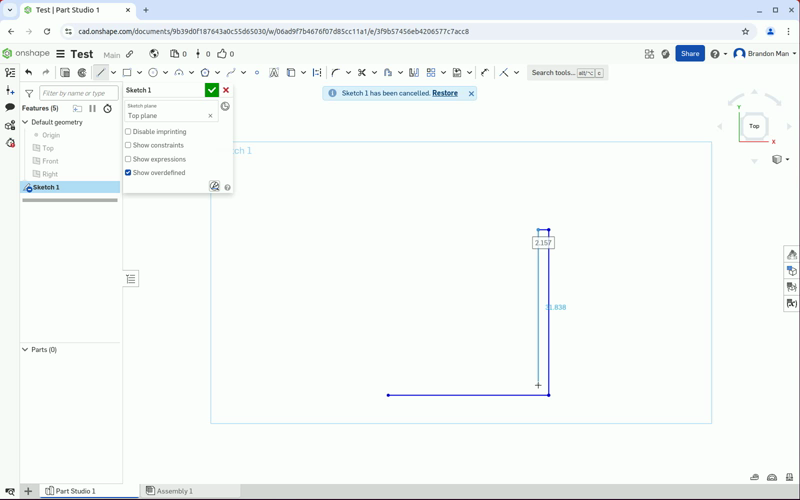
key_up(shift)
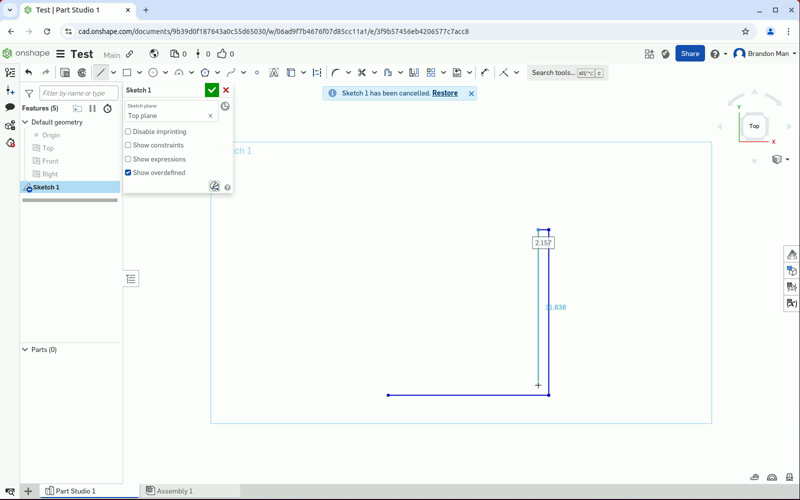
key_down(shift)
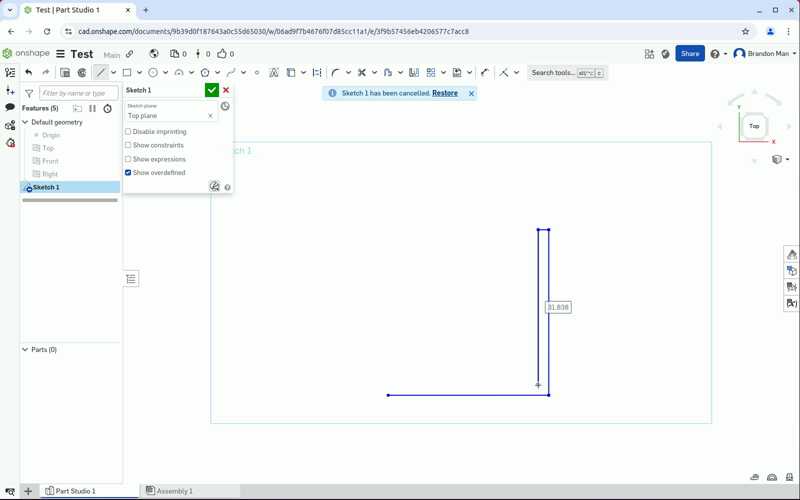
mouse_move(398, 384)
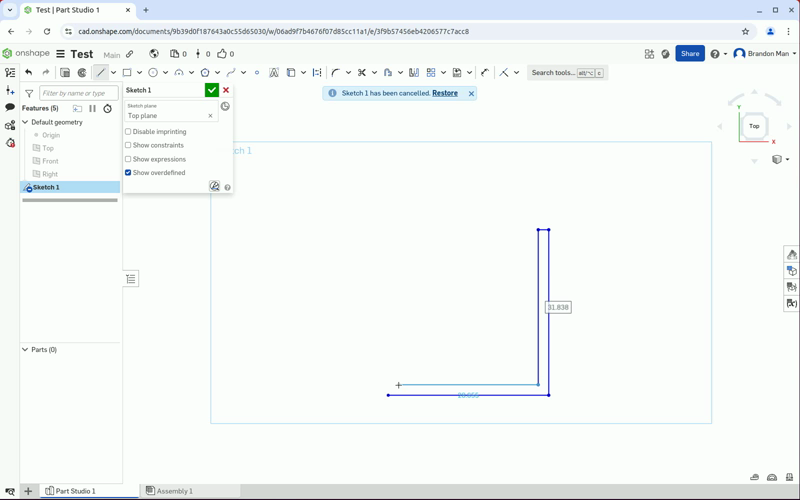
click(398, 384)
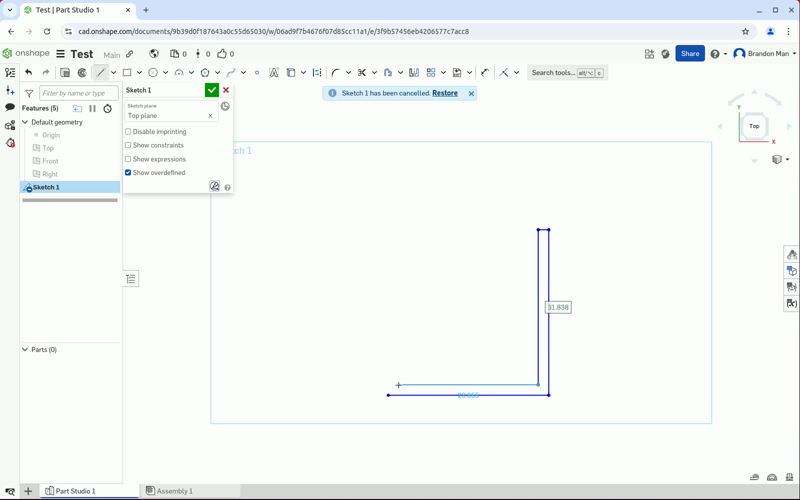
key_up(shift)
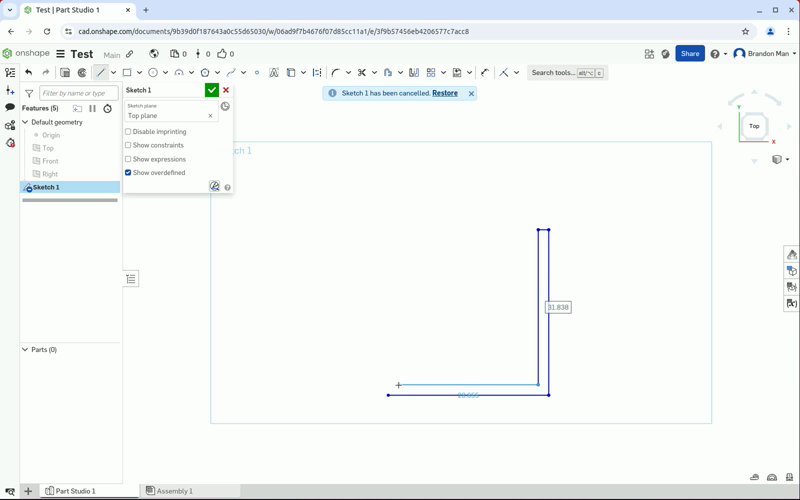
key_down(shift)
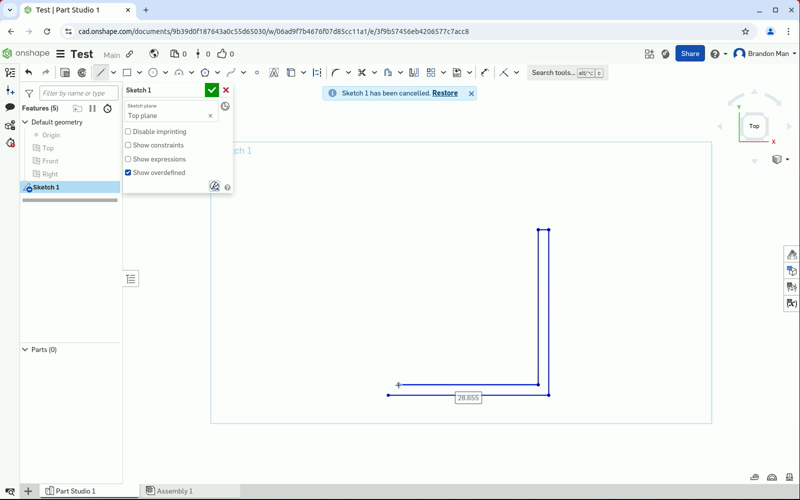
mouse_move(398, 229)
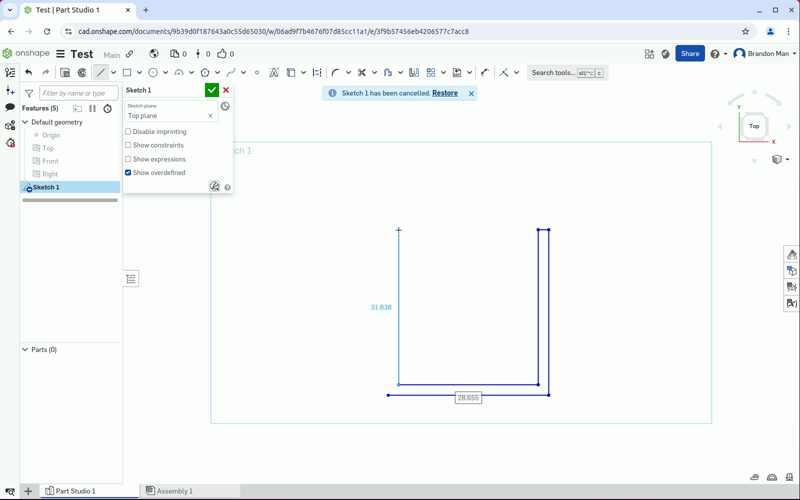
click(398, 229)
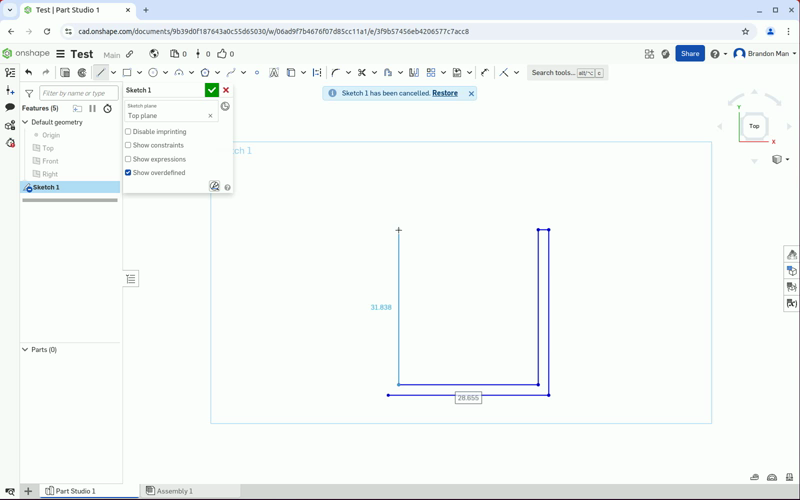
key_up(shift)
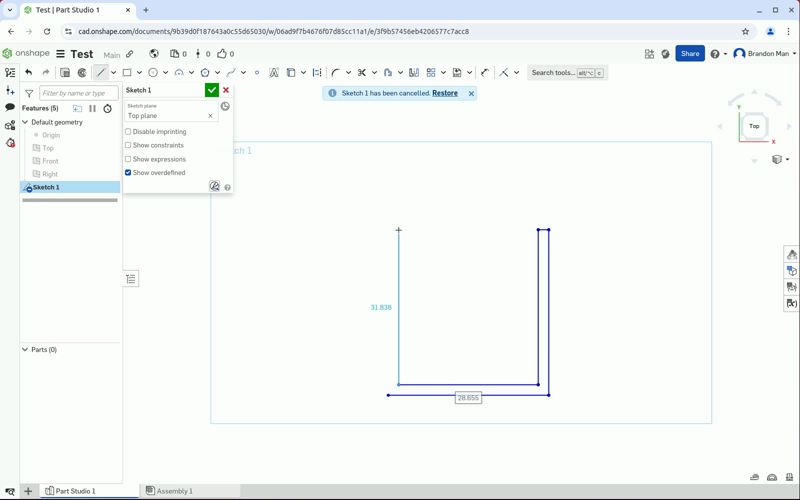
key_down(shift)
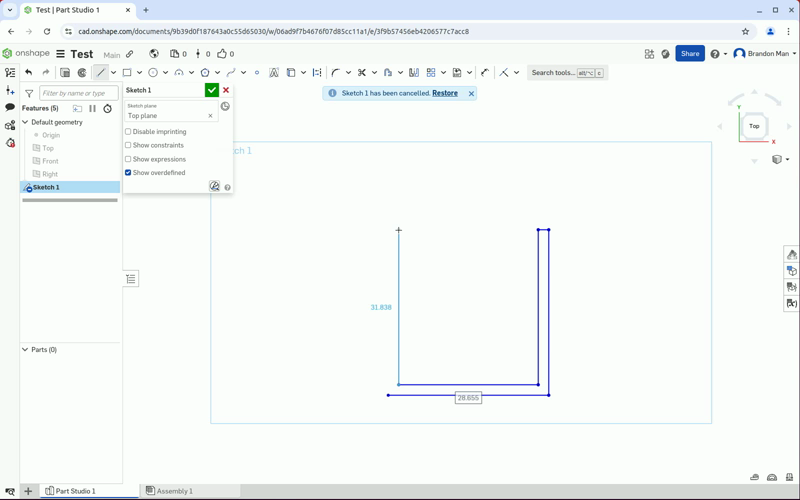
mouse_move(428, 229)
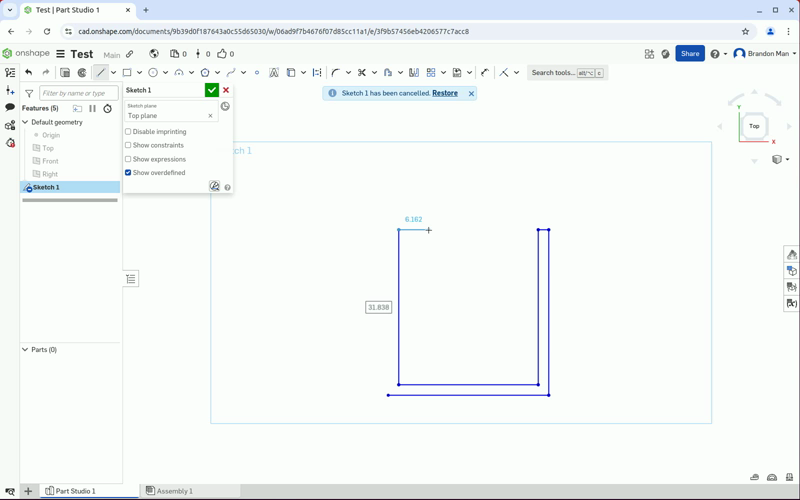
mouse_move(388, 229)
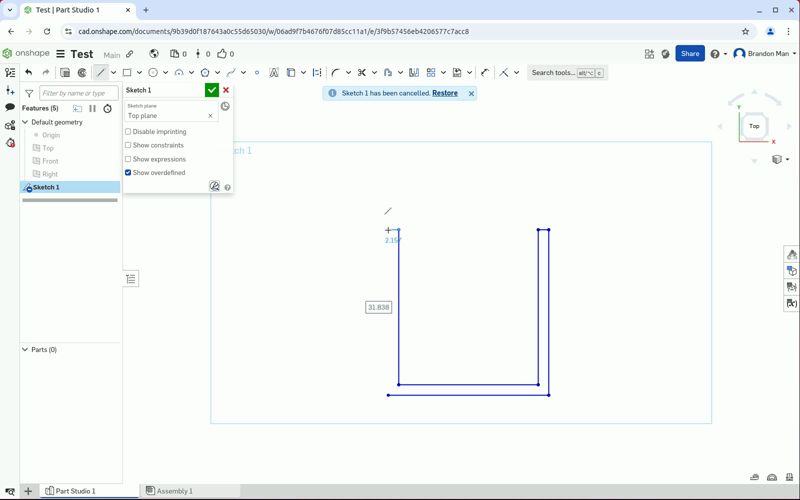
click(388, 229)
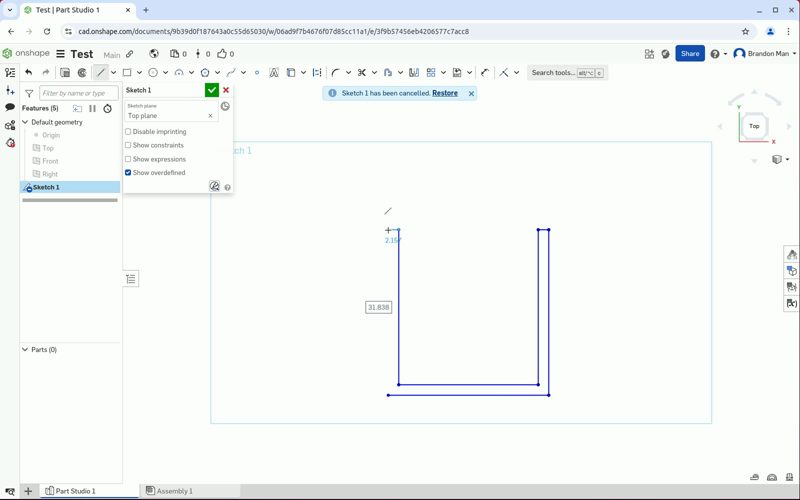
key_up(shift)
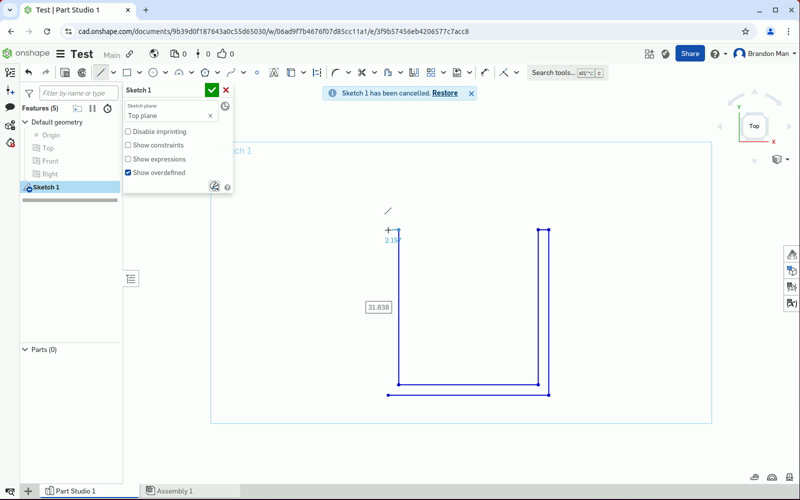
key_down(shift)
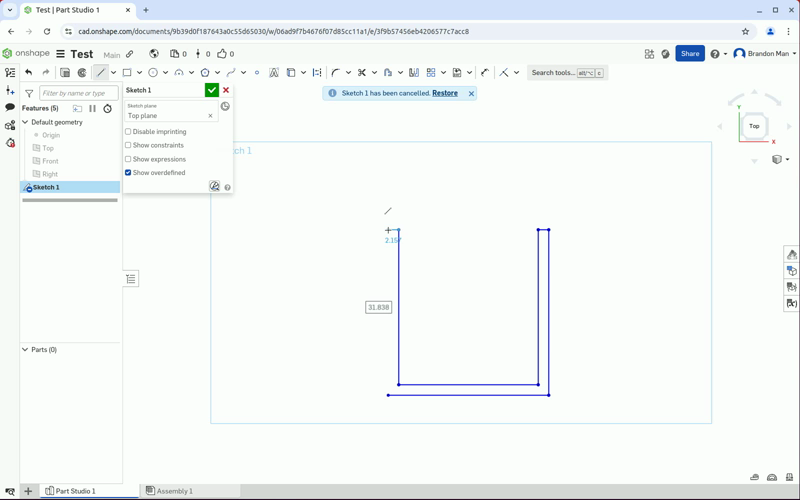
mouse_move(388, 395)
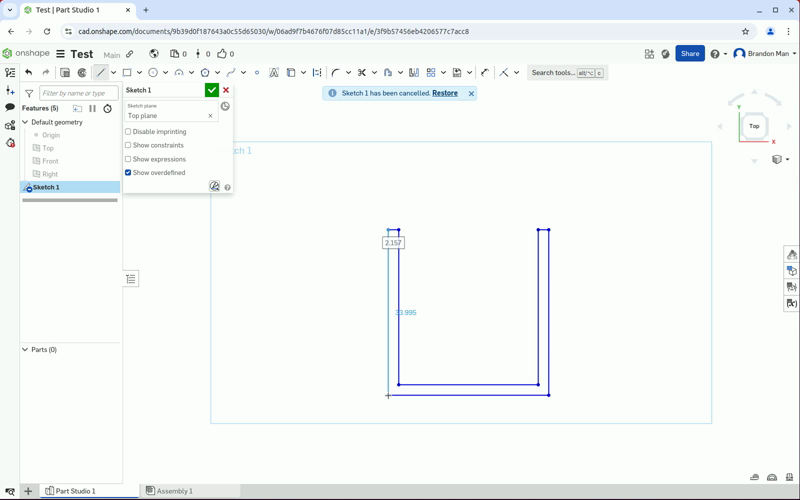
key_up(shift)
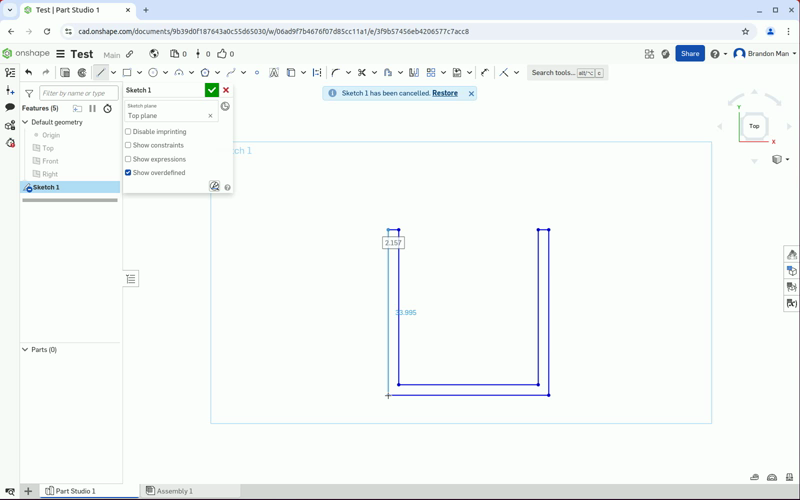
click(388, 395)
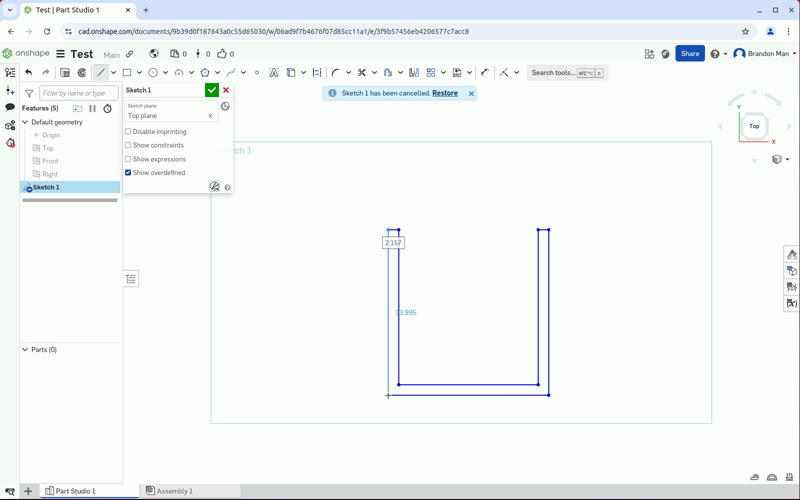
key(esc)
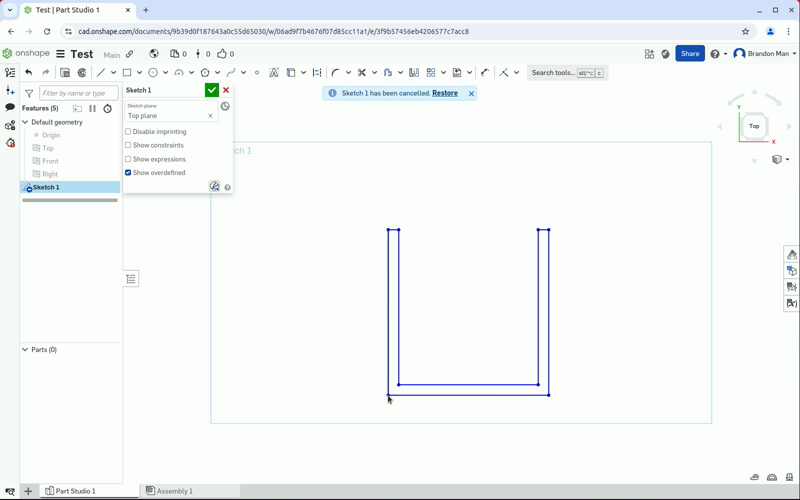
mouse_move(391, 379)
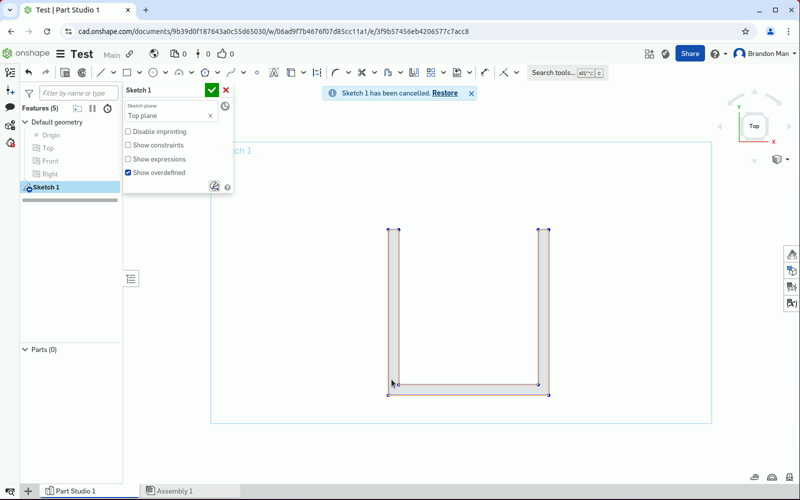
click(391, 379)
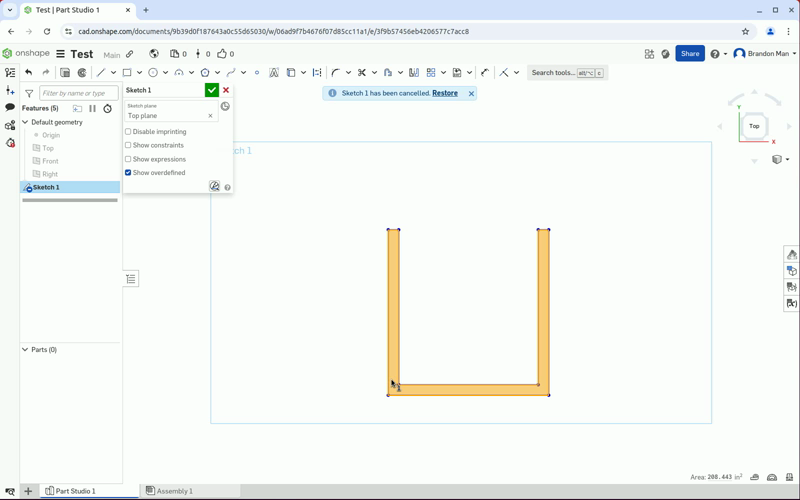
mouse_move(73, 352)
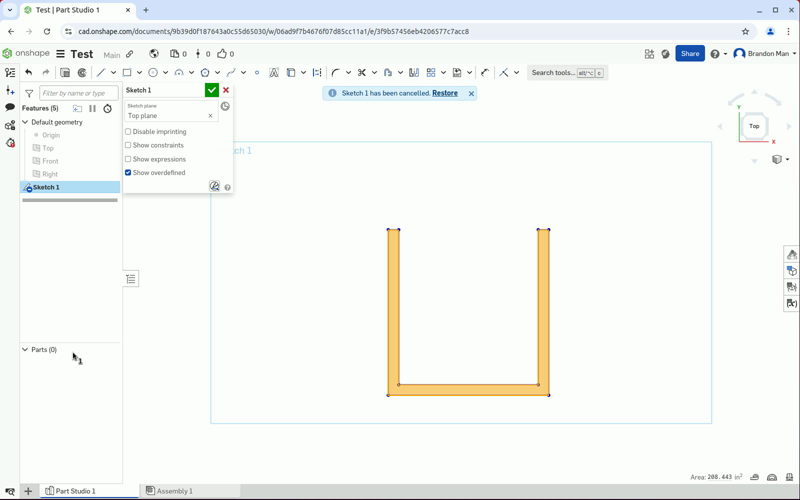
key(shift+y)
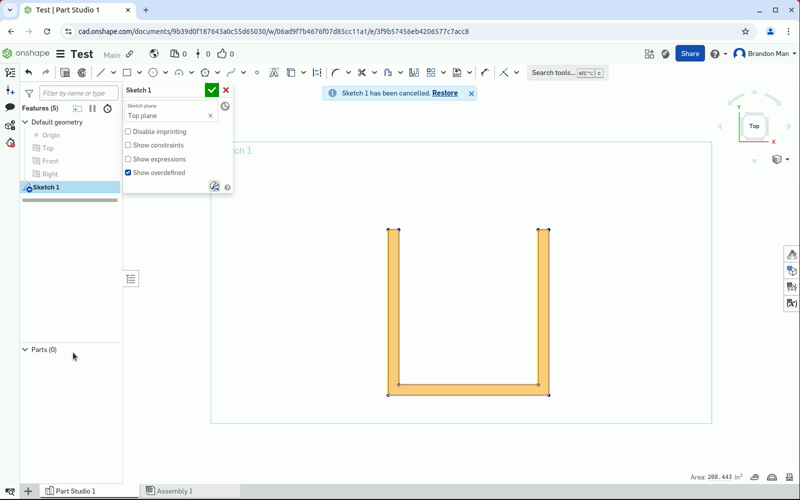
key(shift+e)
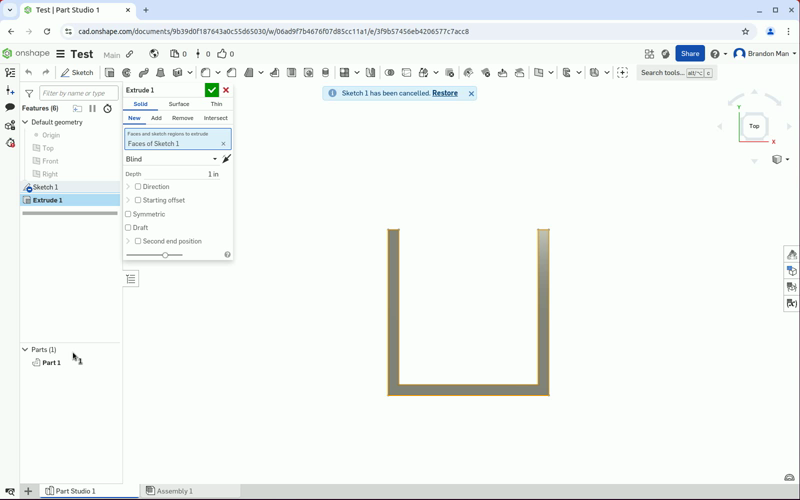
mouse_move(143, 106)
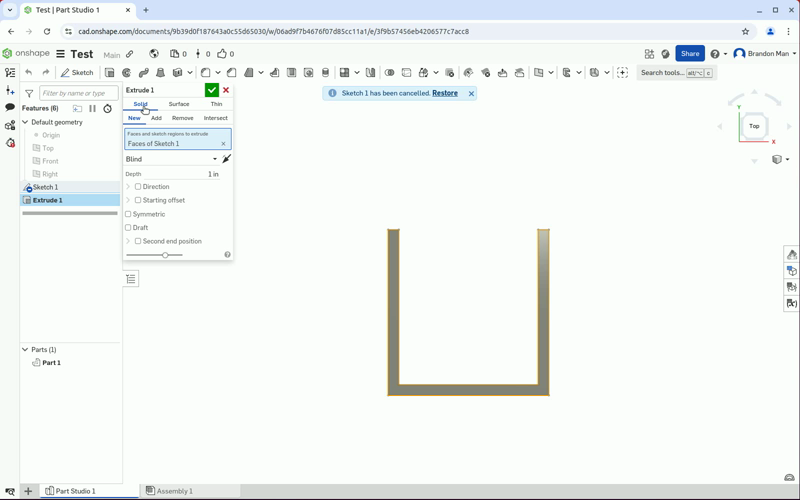
click(143, 106)
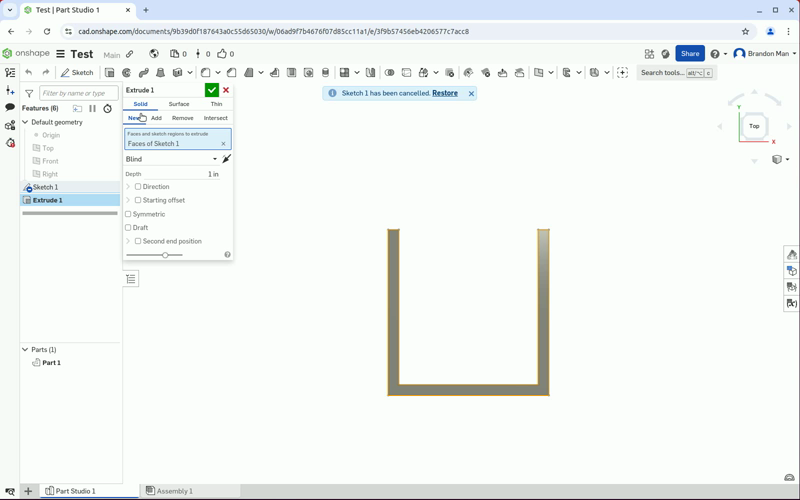
mouse_move(137, 120)
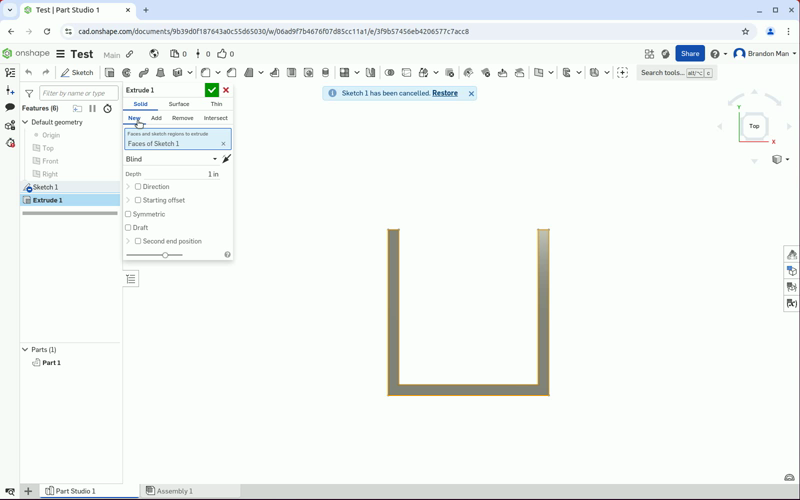
click(137, 120)
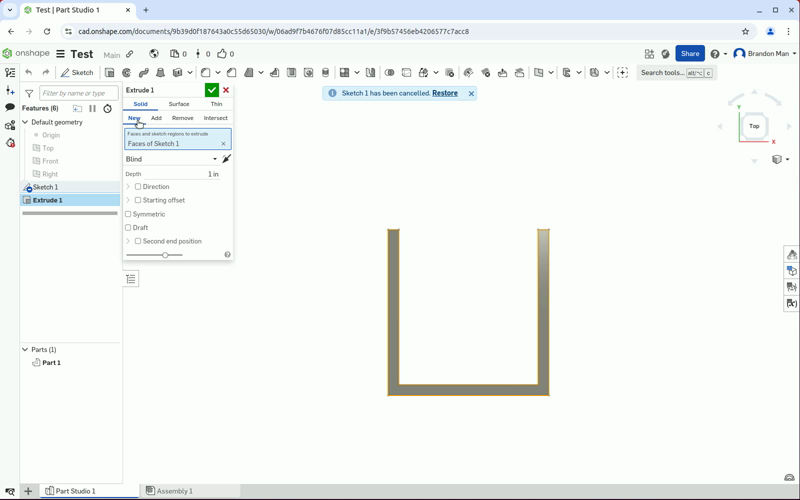
key(tab, 4)
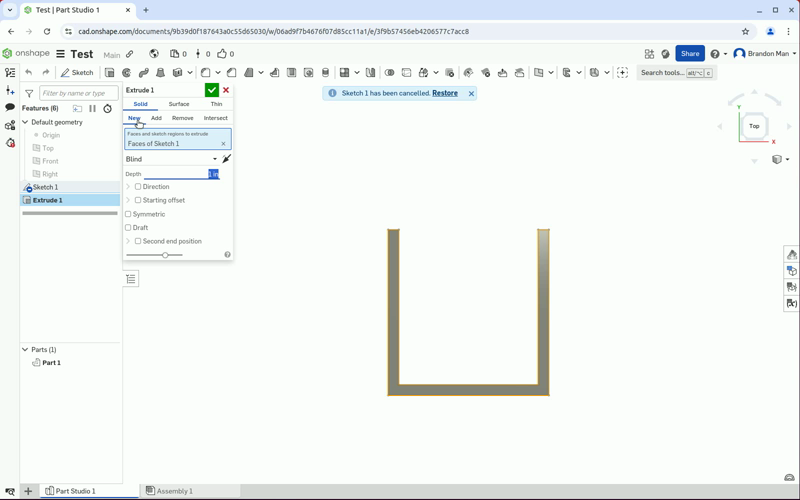
text(0.241)
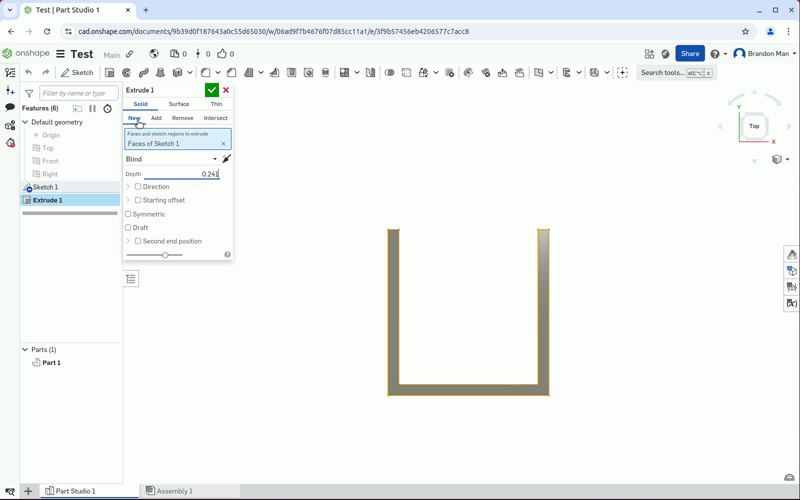
key(enter)
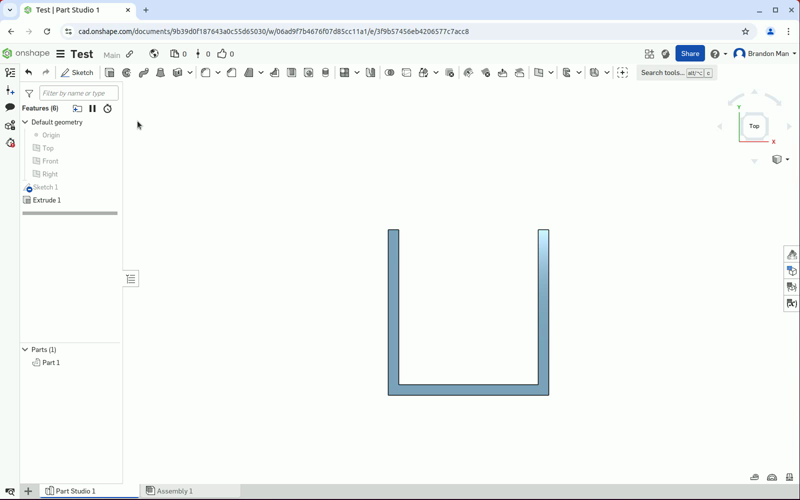
key(shift+h)
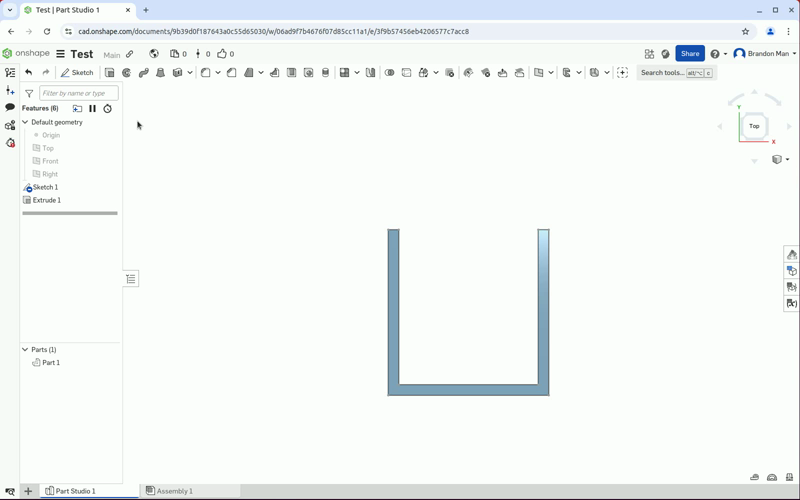
key(shift+h)
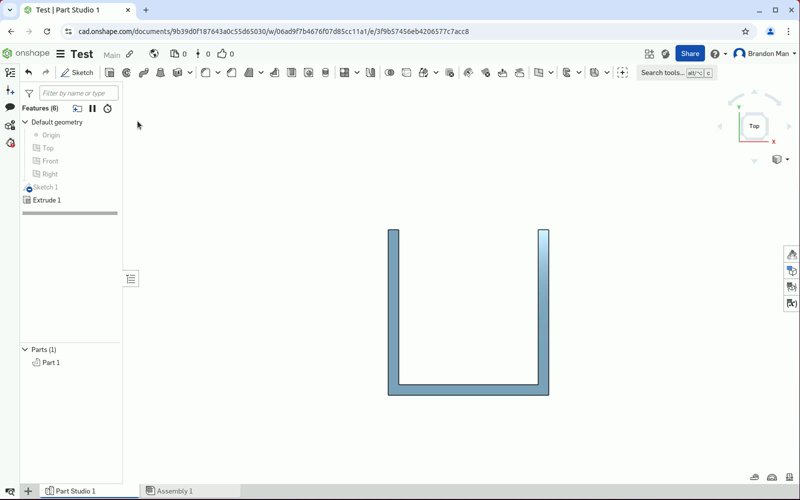
mouse_move(73, 189)
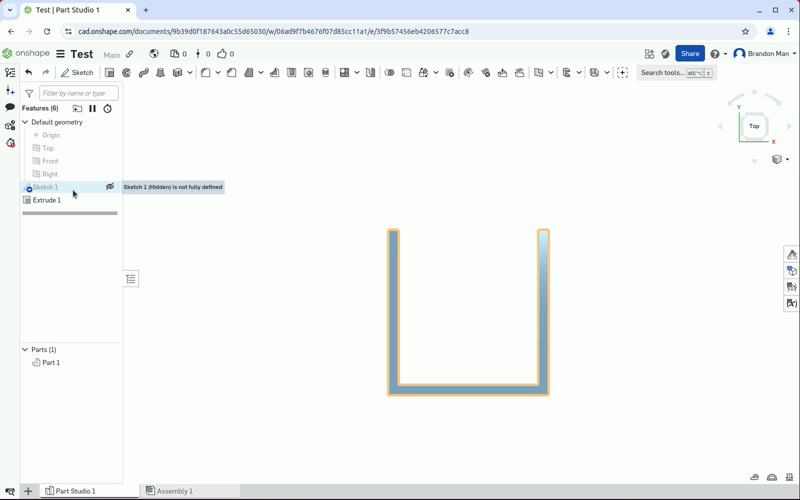
click(73, 189)
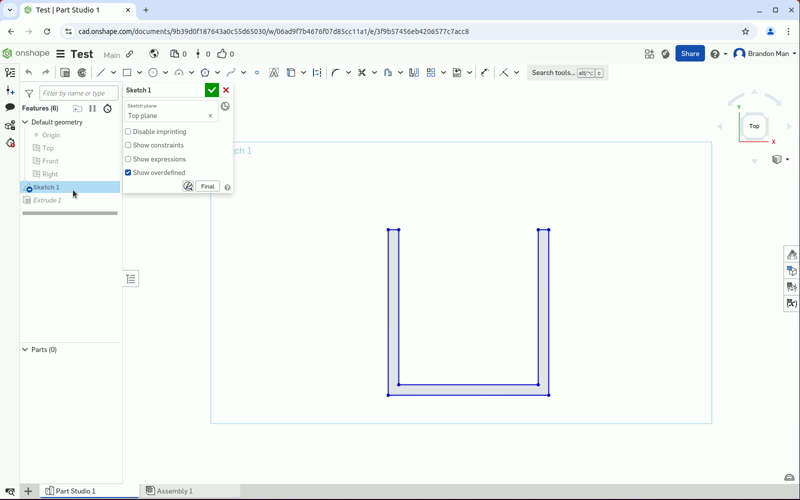
mouse_move(229, 92)
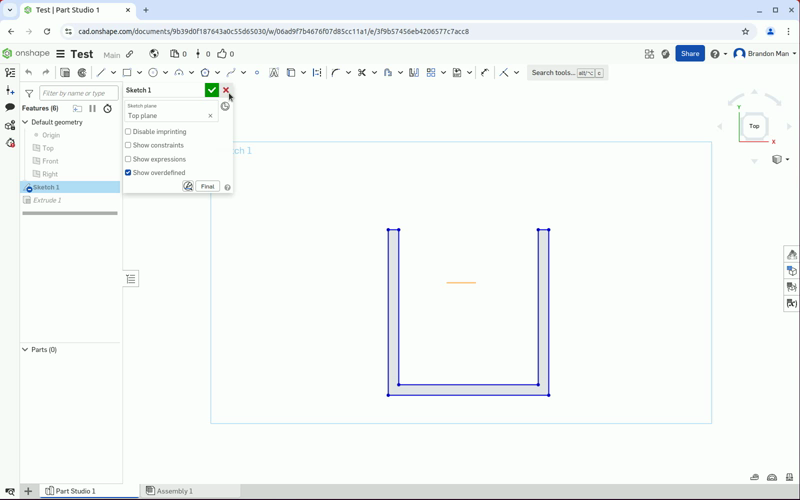
click(229, 92)
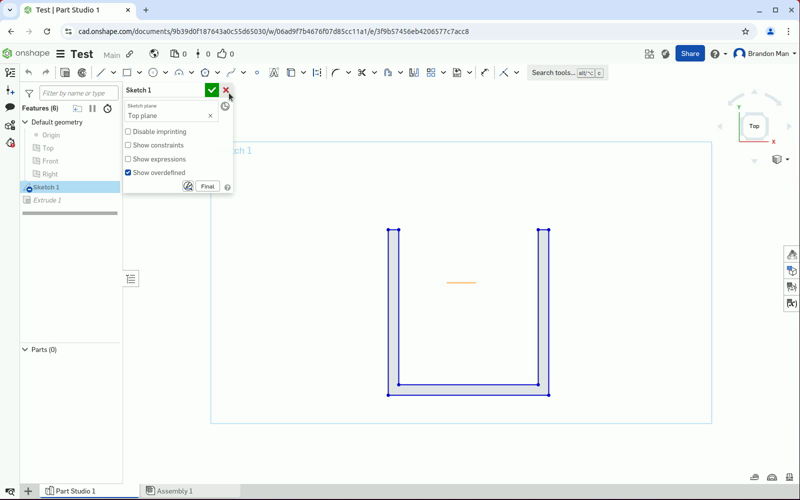
key(shift+s)
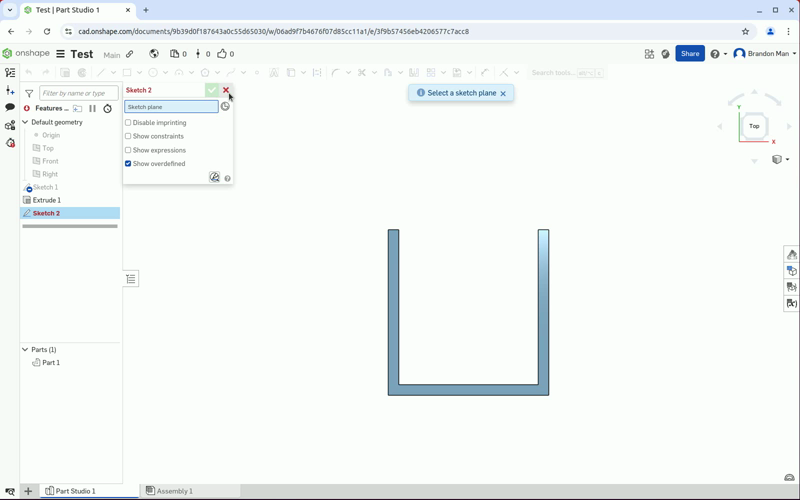
mouse_move(73, 150)
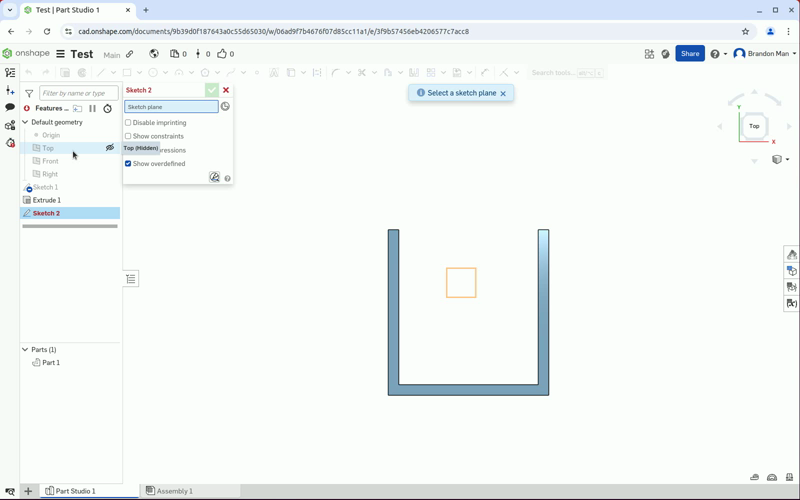
click(73, 150)
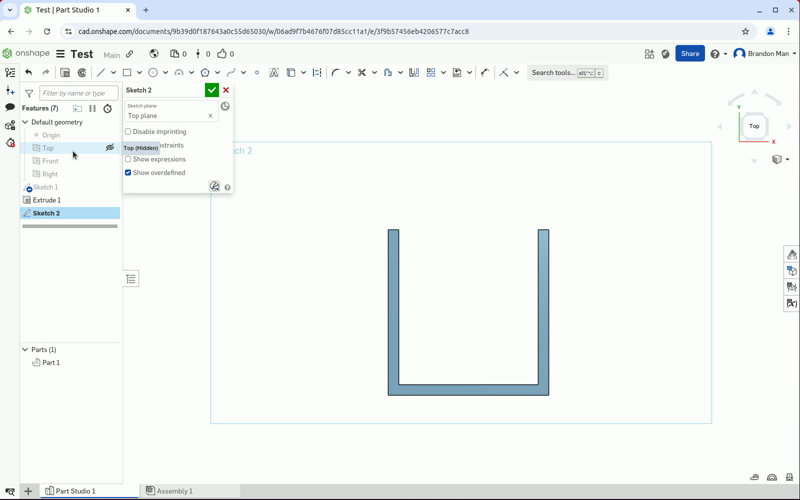
mouse_move(73, 352)
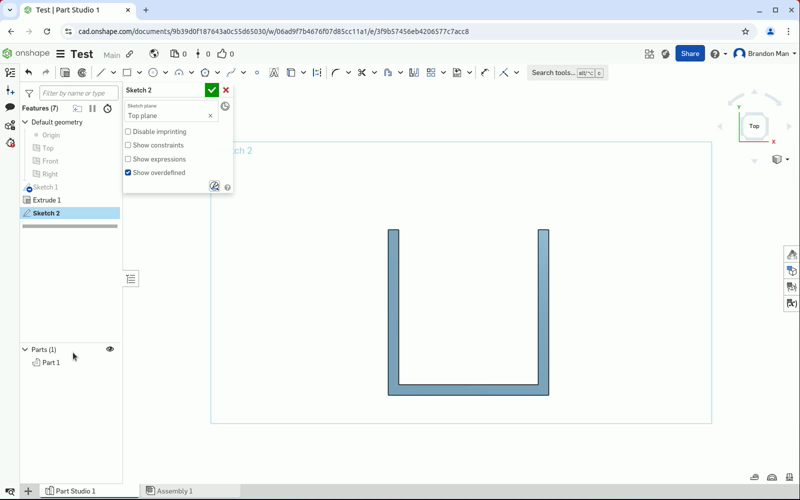
key(y)
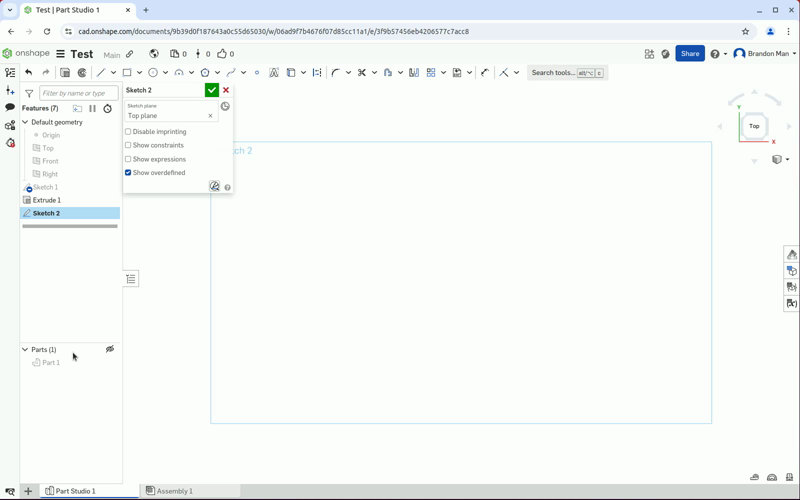
key(l)
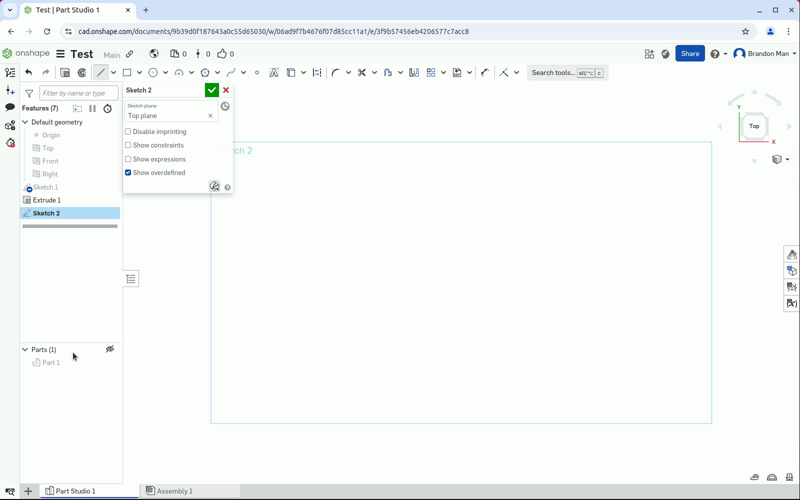
key_down(shift)
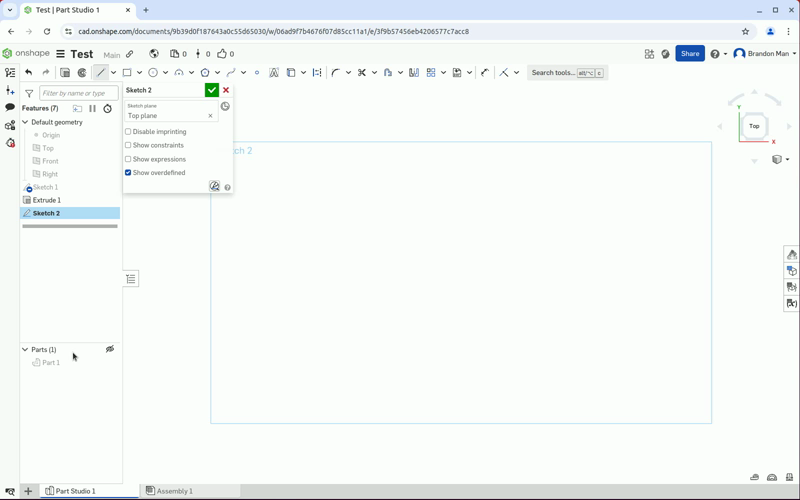
mouse_move(398, 384)
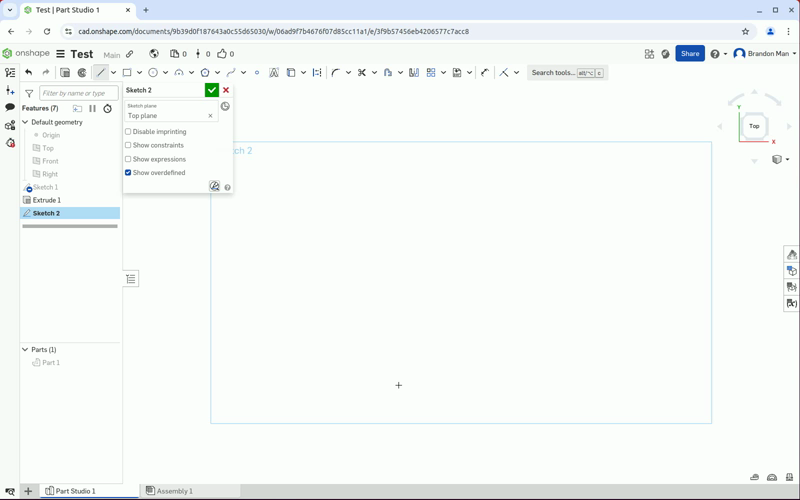
click(398, 384)
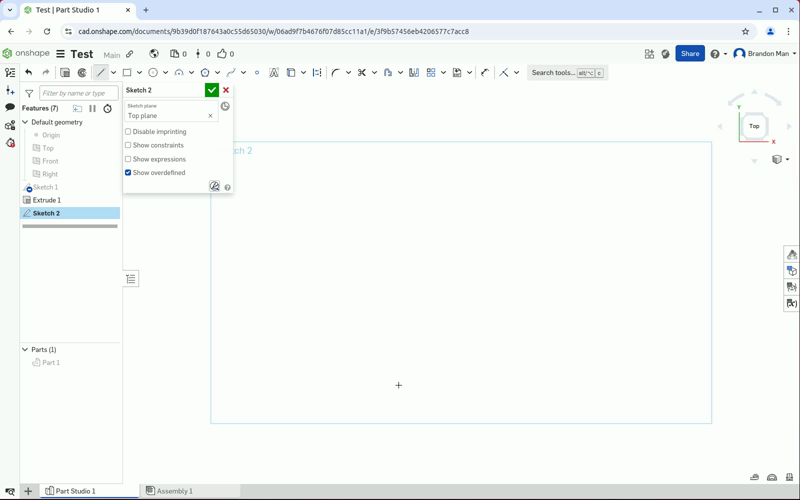
key_up(shift)
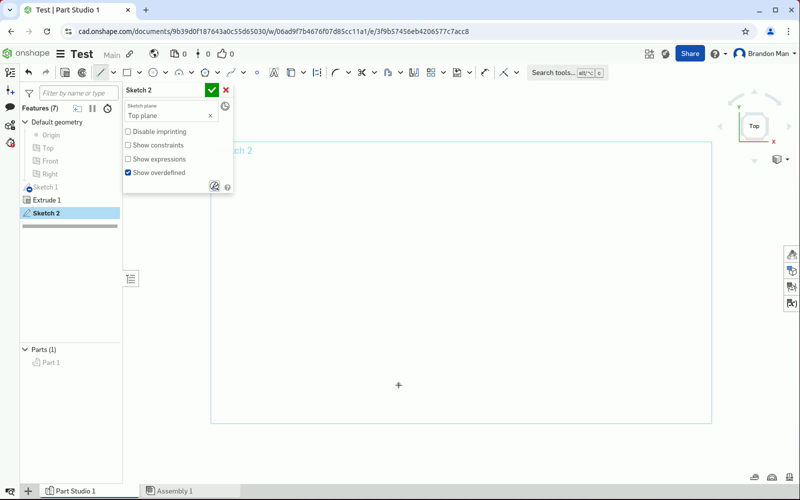
key_down(shift)
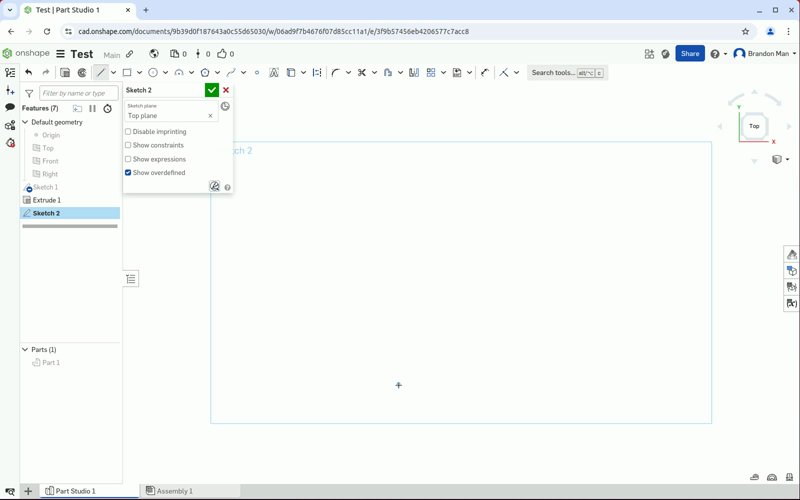
mouse_move(537, 384)
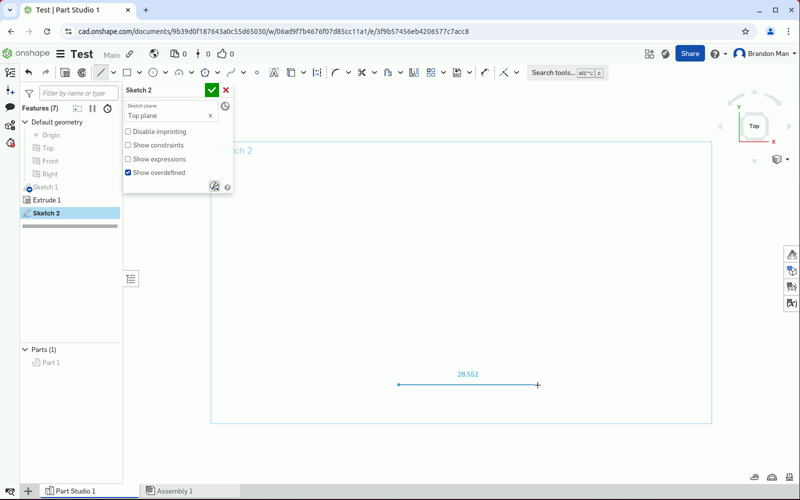
click(537, 384)
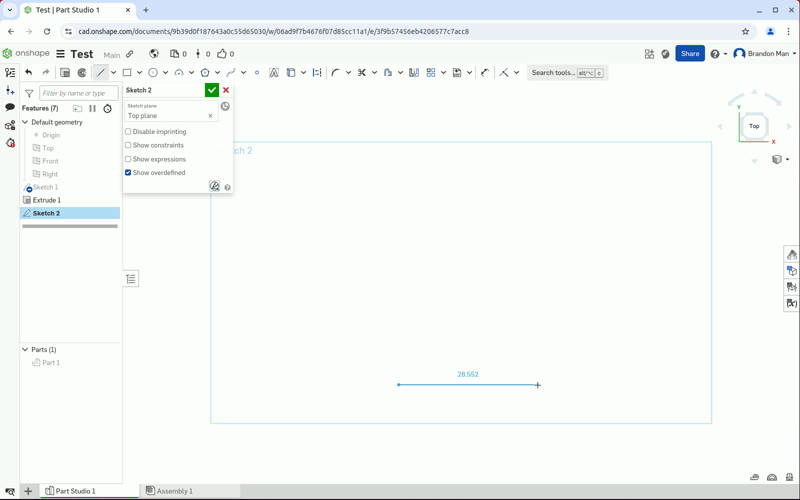
key_up(shift)
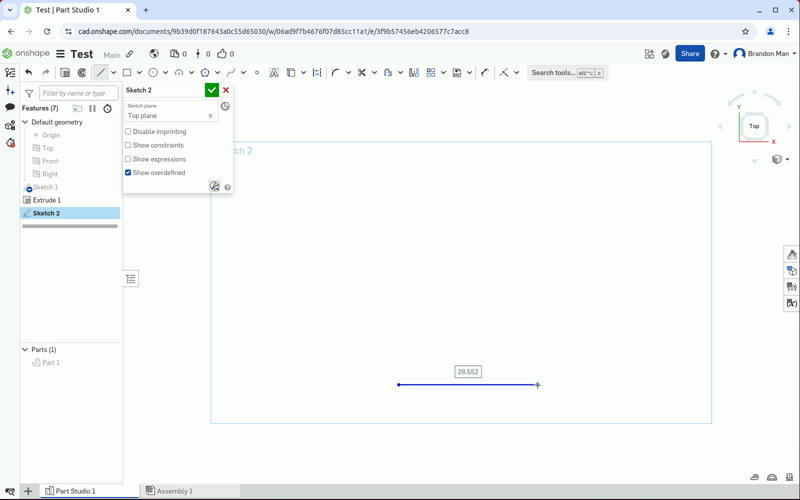
key_down(shift)
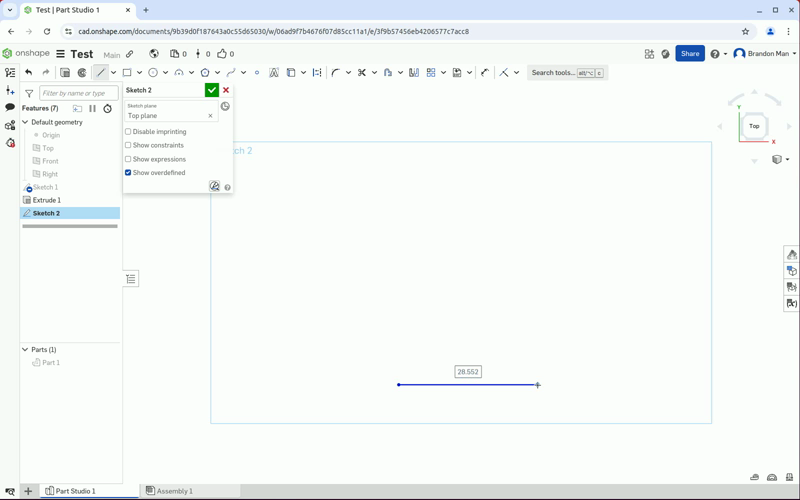
mouse_move(537, 229)
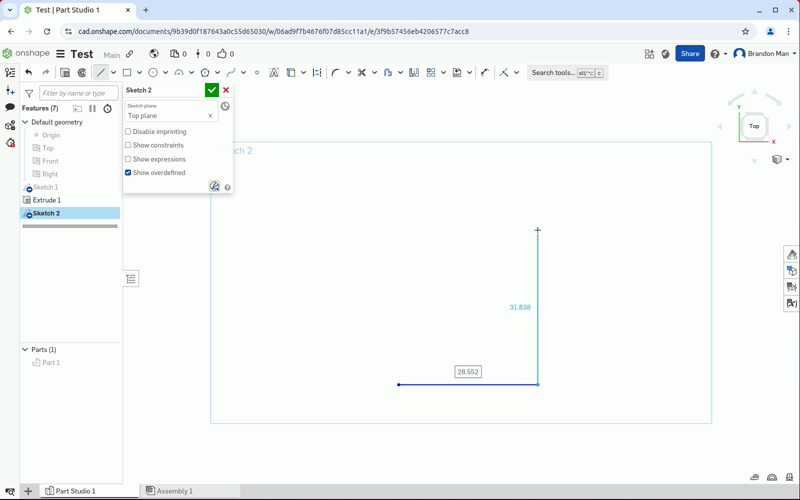
click(537, 229)
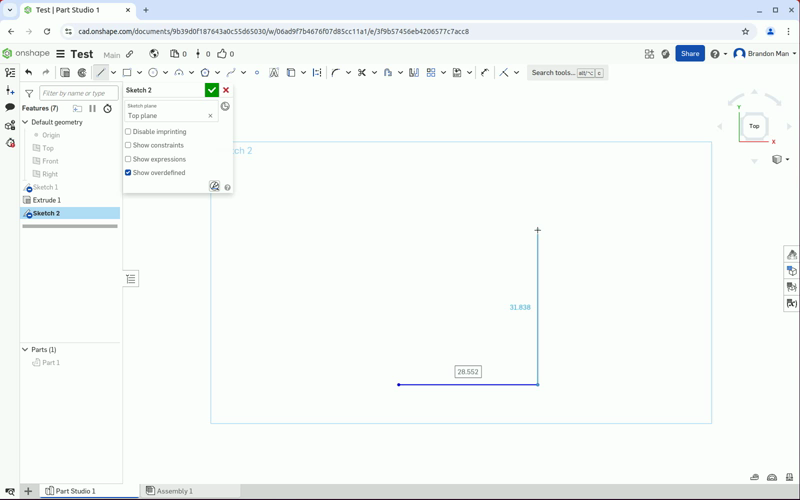
key_up(shift)
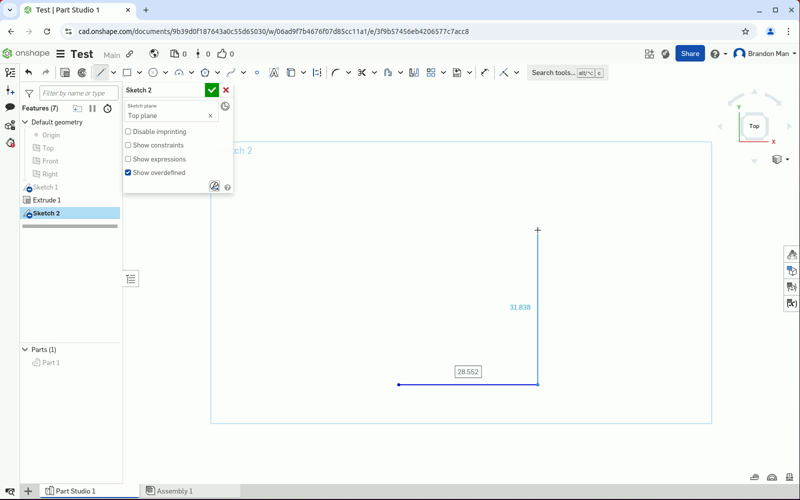
key_down(shift)
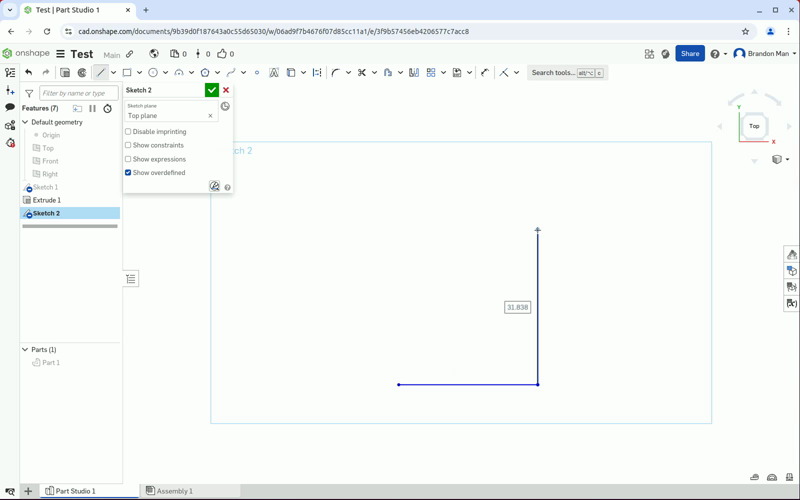
mouse_move(398, 229)
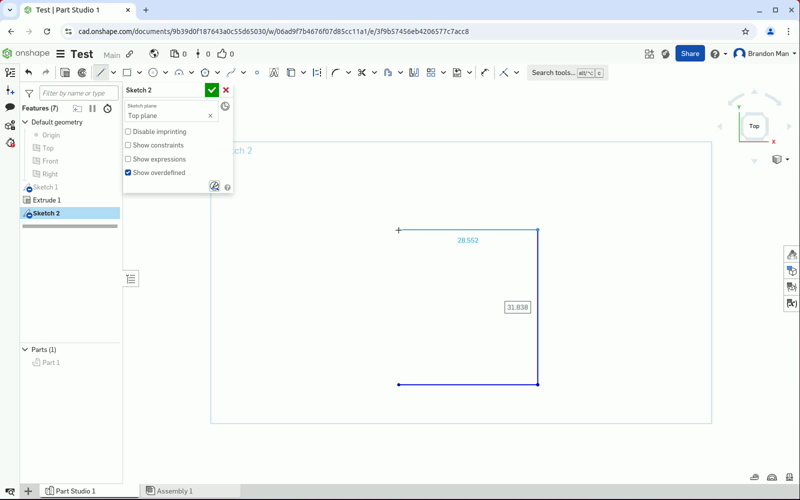
click(398, 229)
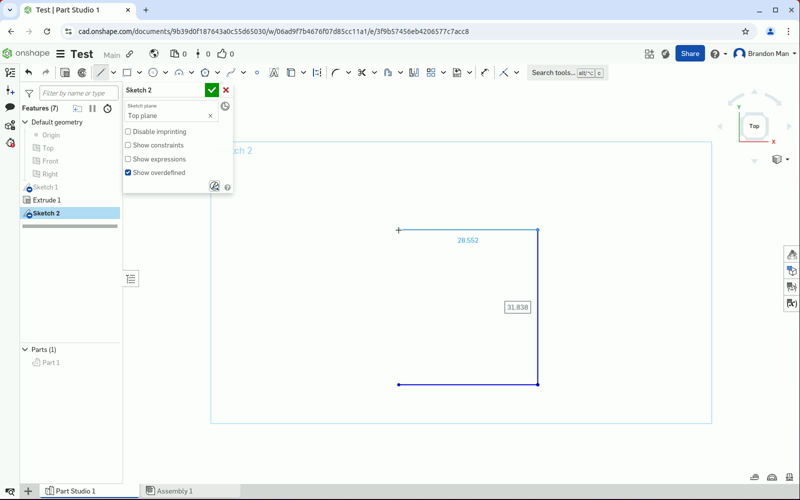
key_up(shift)
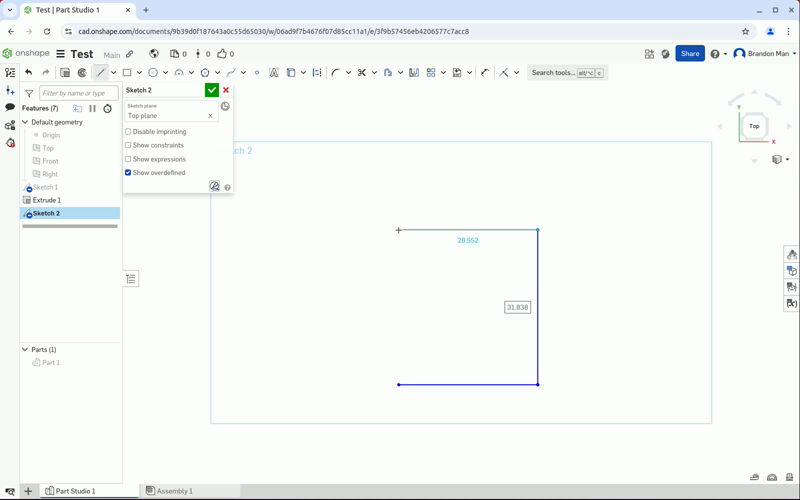
key_down(shift)
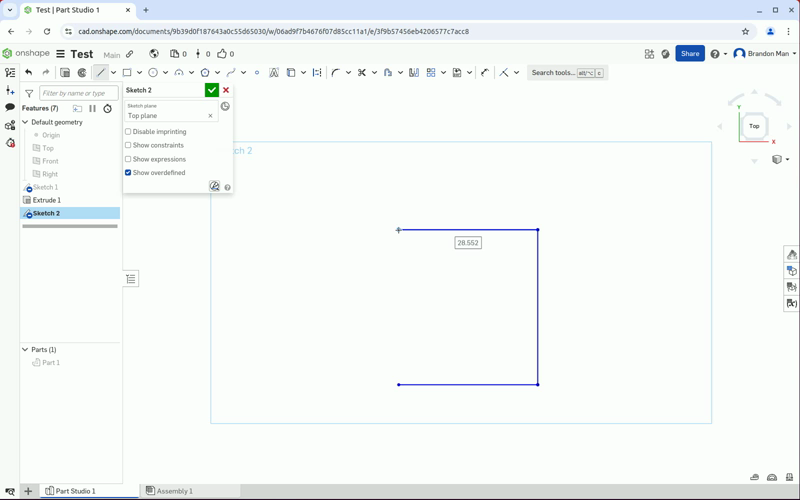
mouse_move(398, 384)
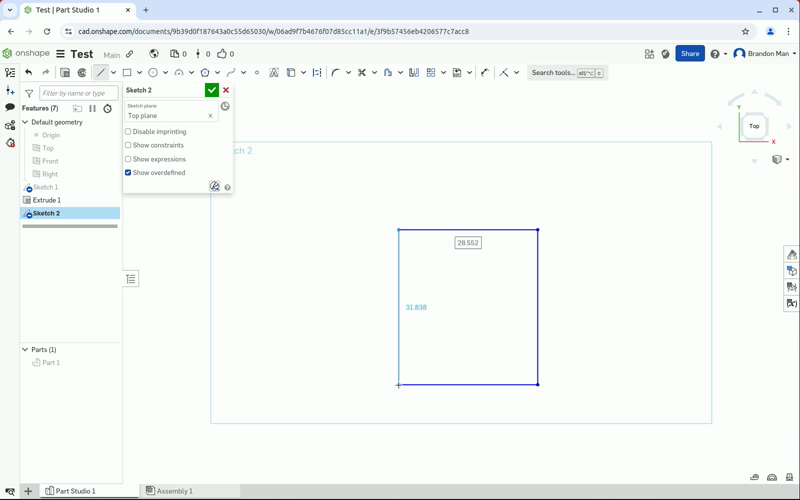
key_up(shift)
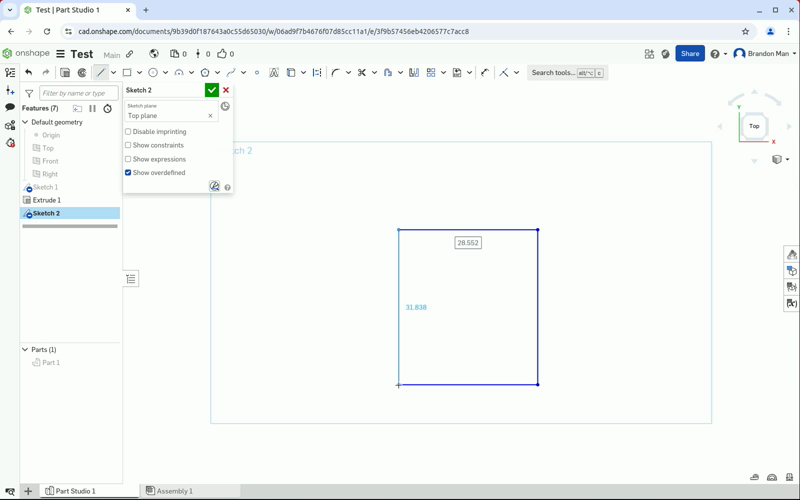
click(398, 384)
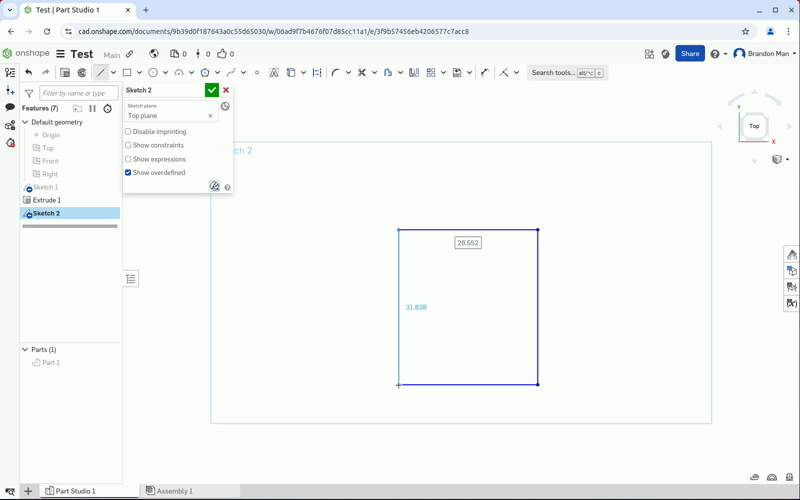
key(esc)
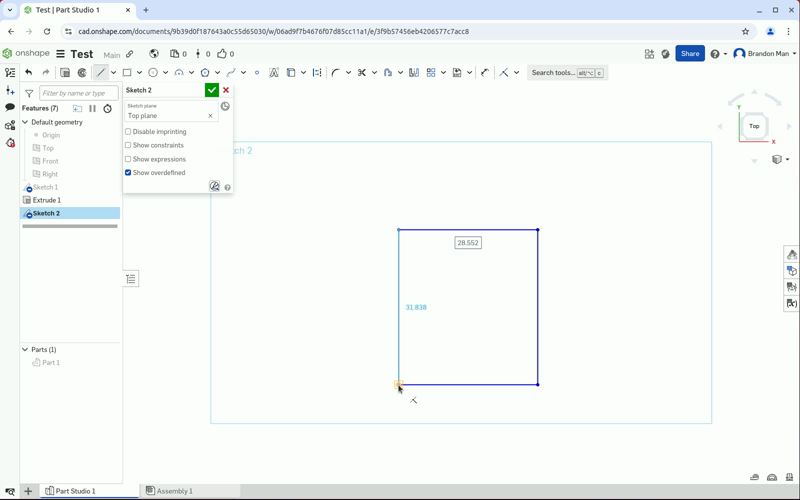
mouse_move(502, 315)
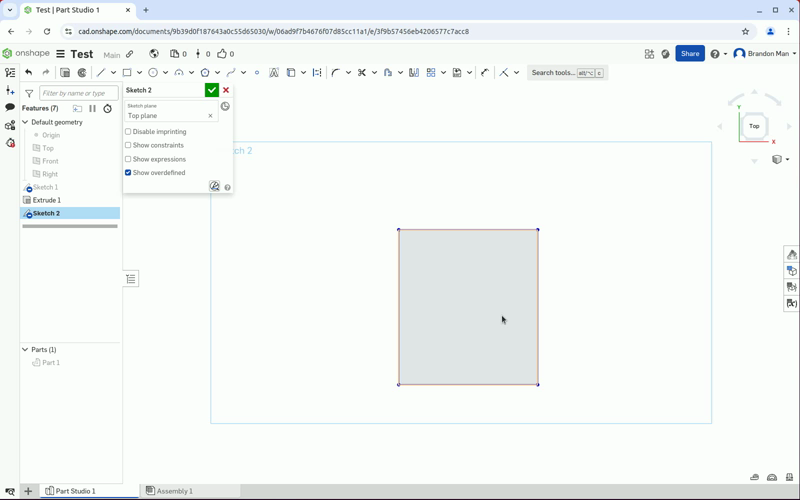
click(502, 315)
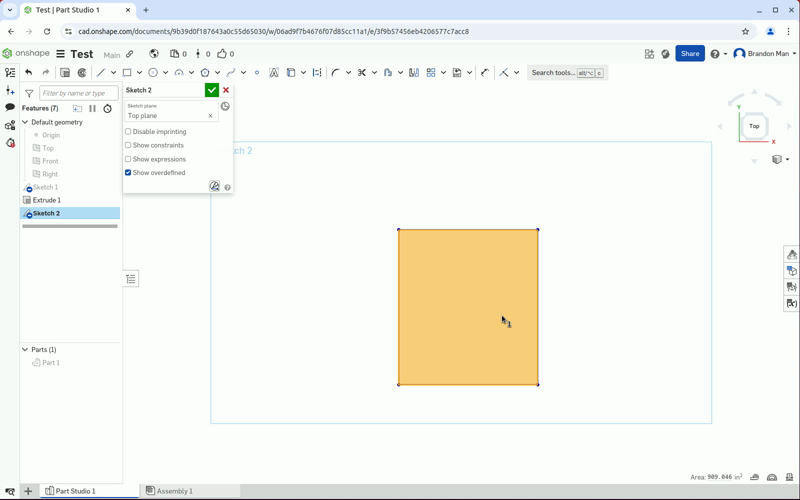
mouse_move(73, 352)
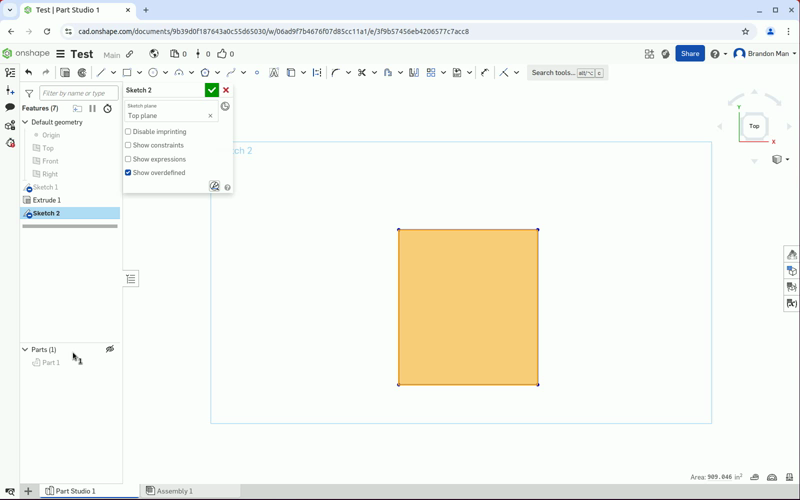
key(shift+y)
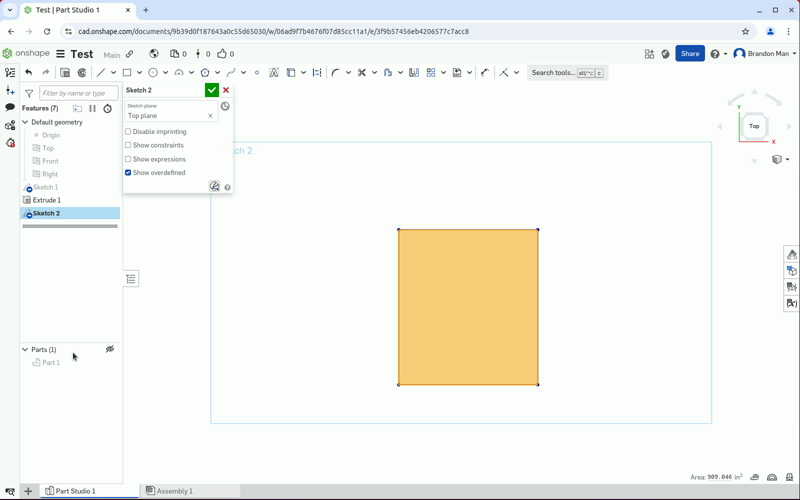
key(shift+e)
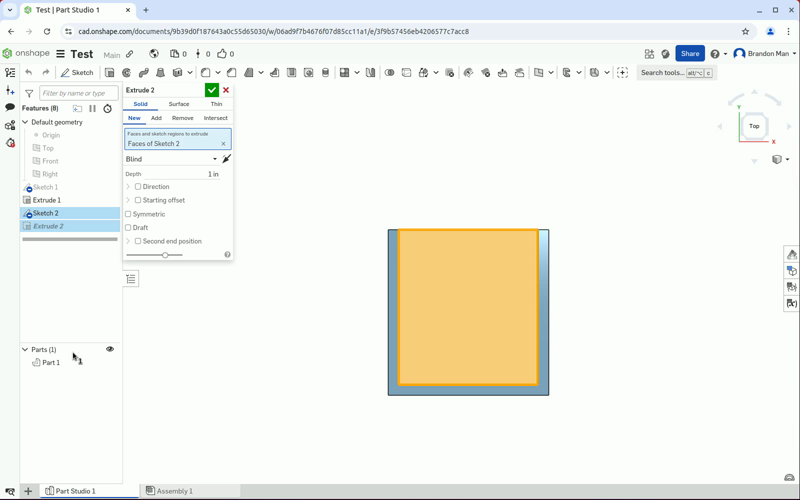
mouse_move(143, 106)
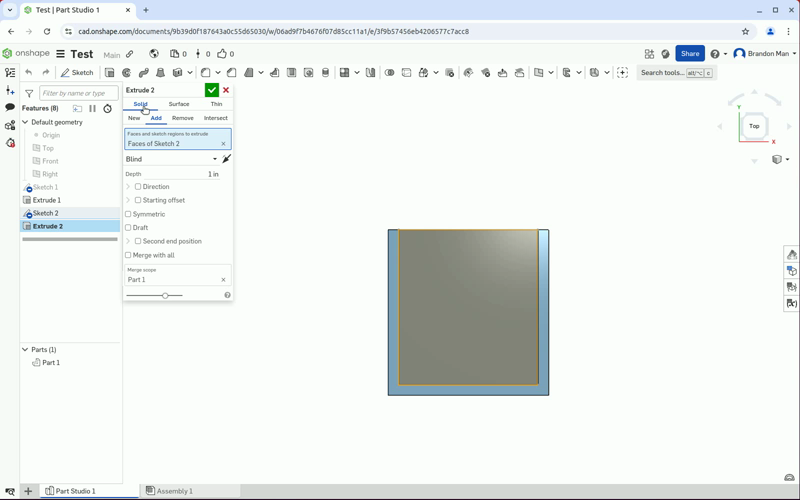
click(143, 106)
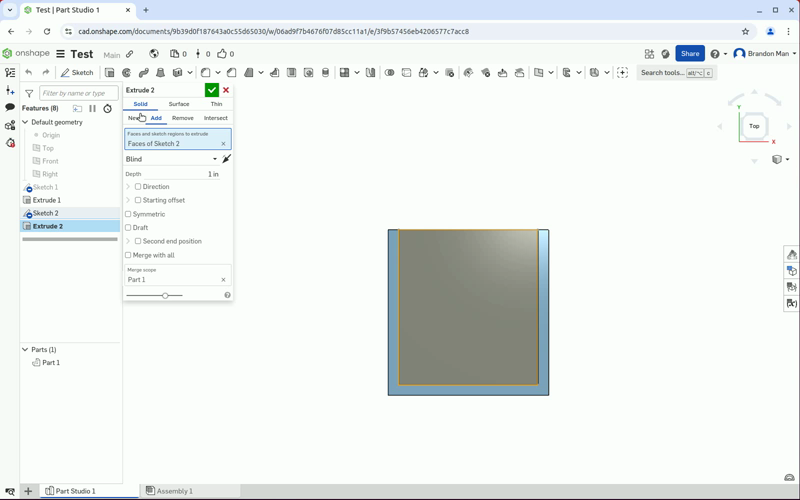
mouse_move(137, 120)
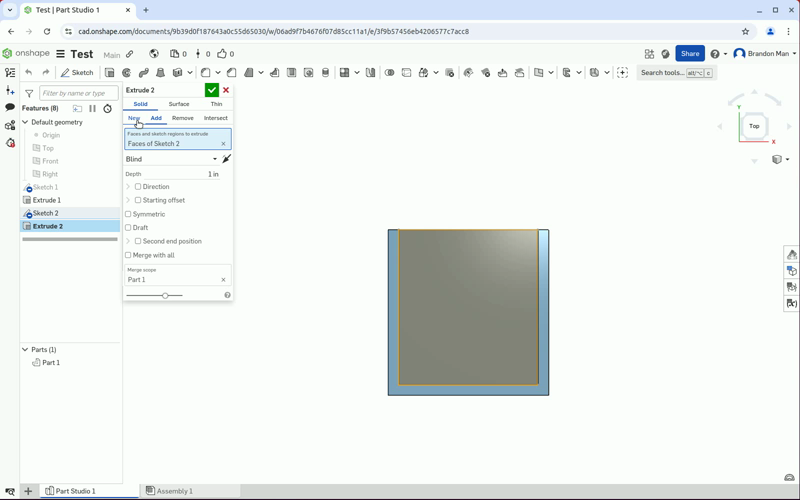
click(137, 120)
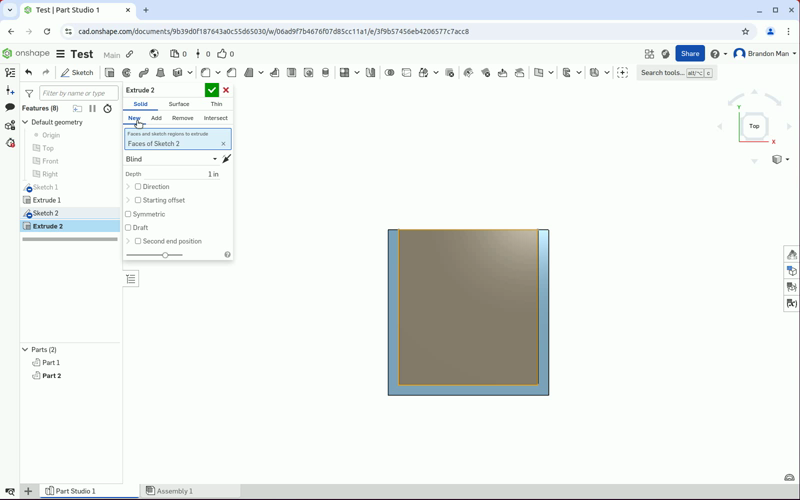
key(tab, 4)
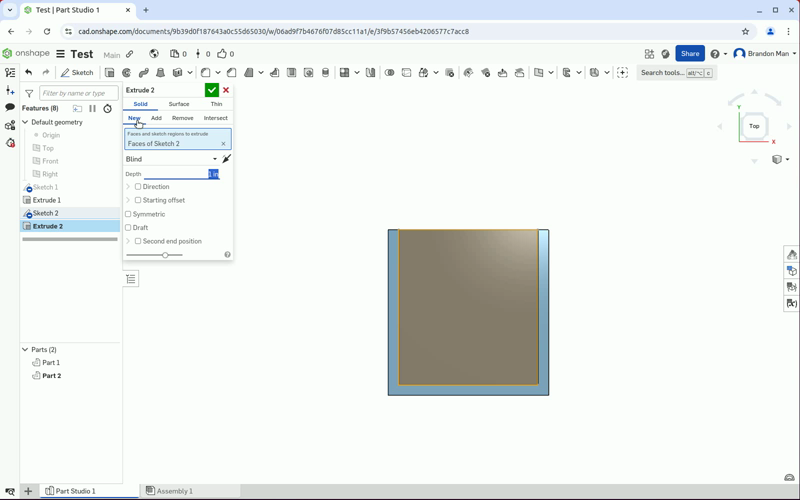
text(0.241)
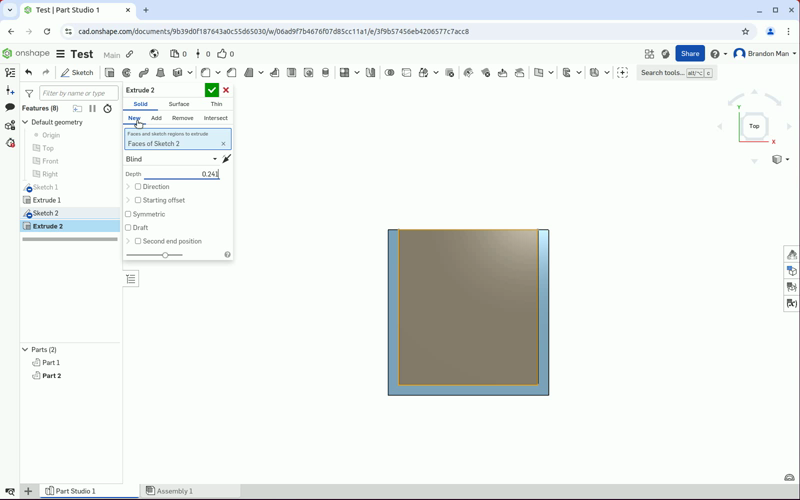
key(enter)
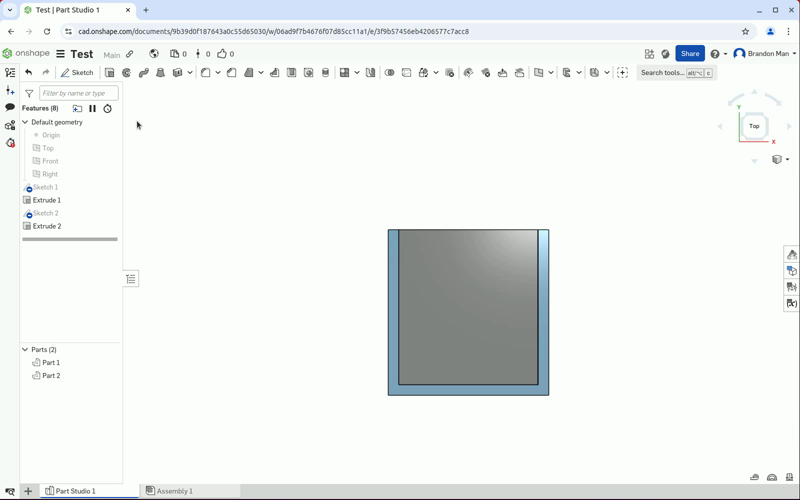
key(shift+h)
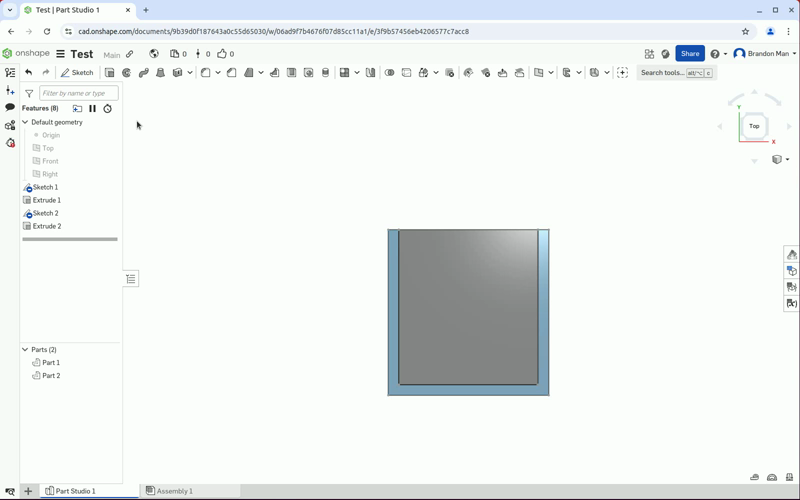
key(shift+h)
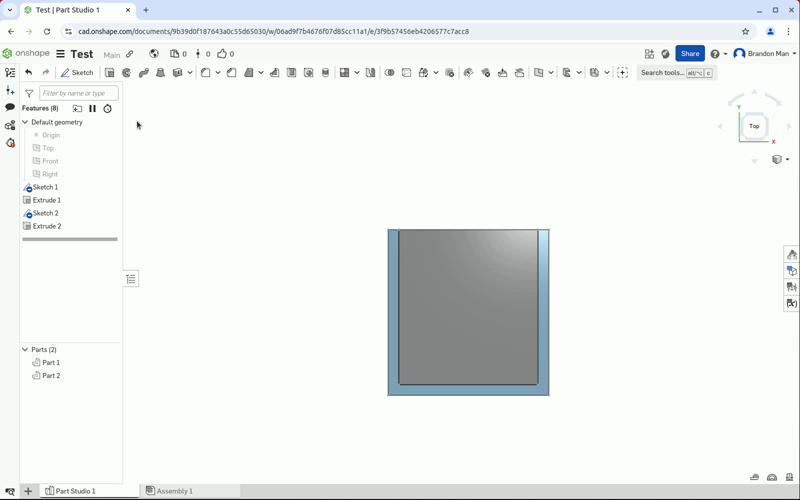
key(shift+7)
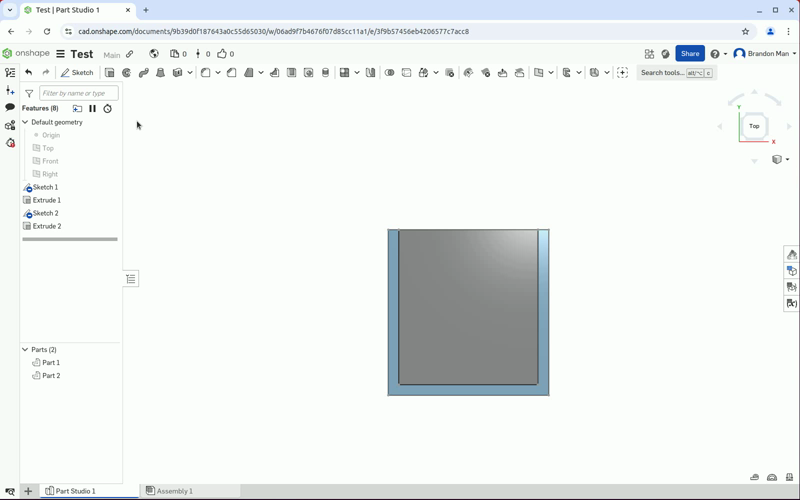
key(up, 3)
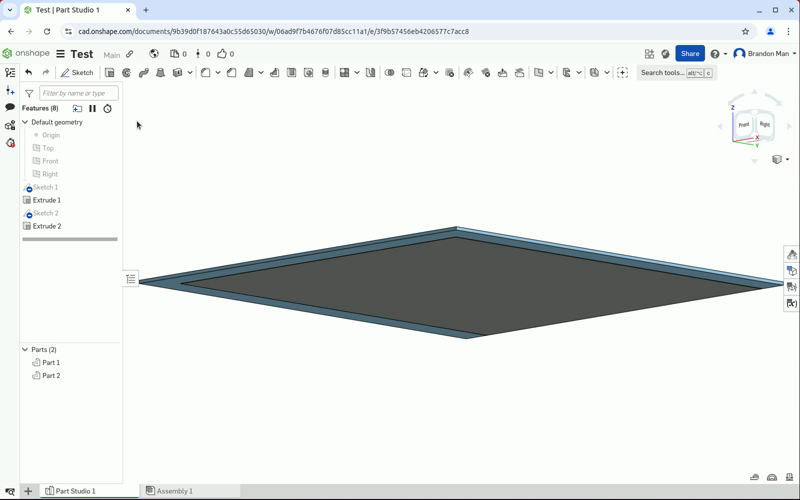
key(left, 3)
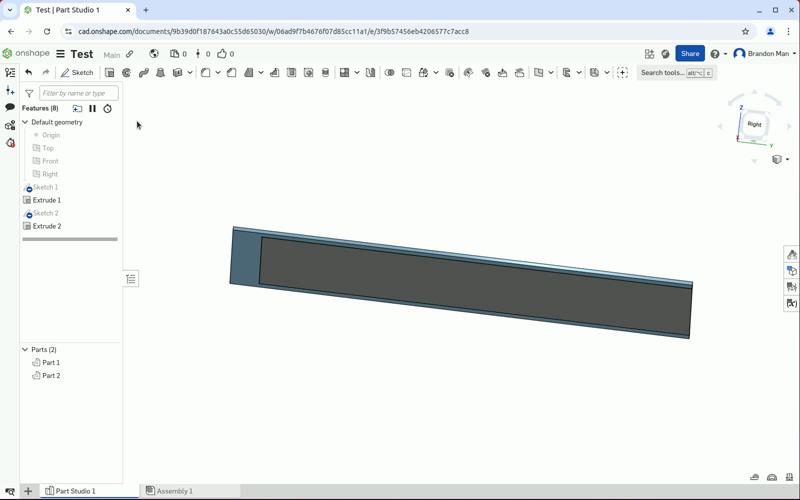
key(right, 3)
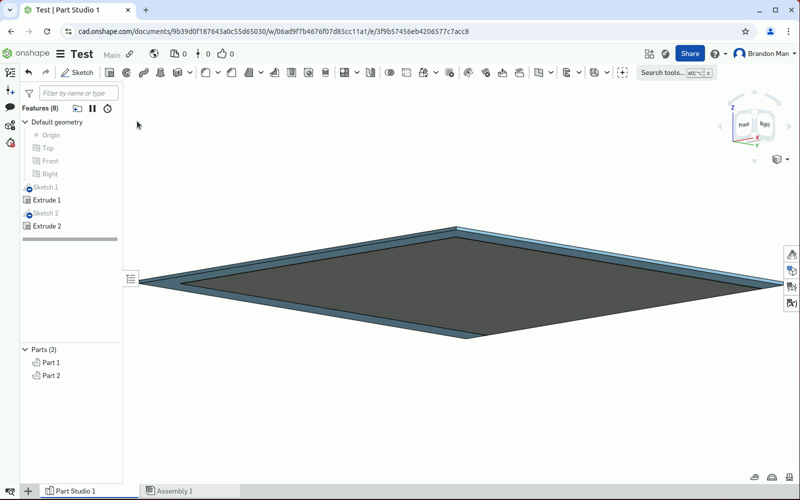
key(down, 3)
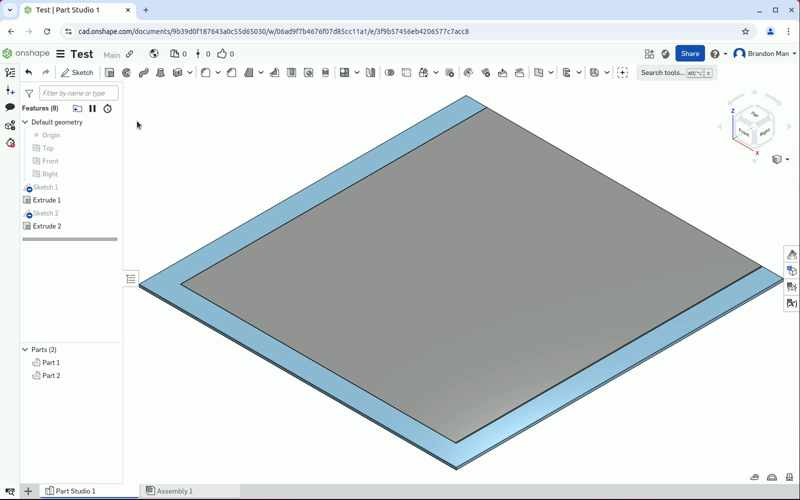
mouse_move(73, 189)
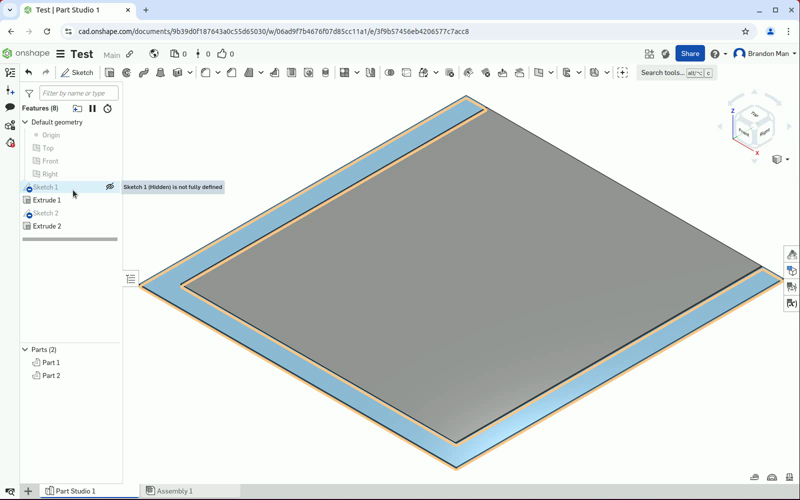
click(73, 189)